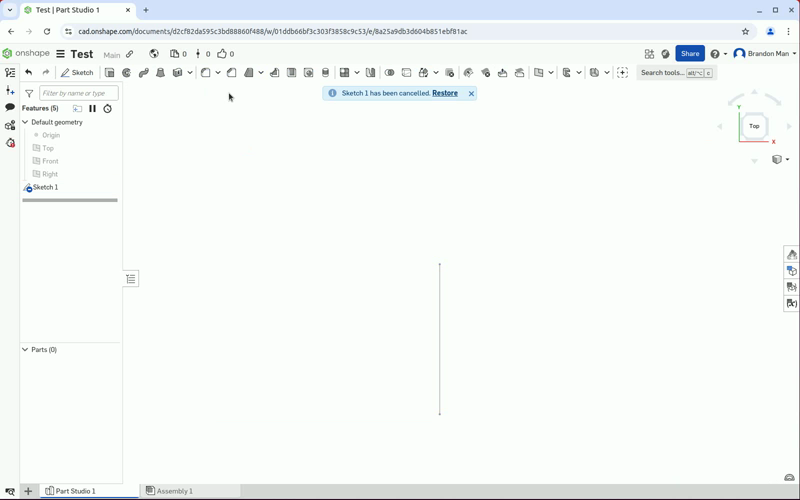
key(shift+h)
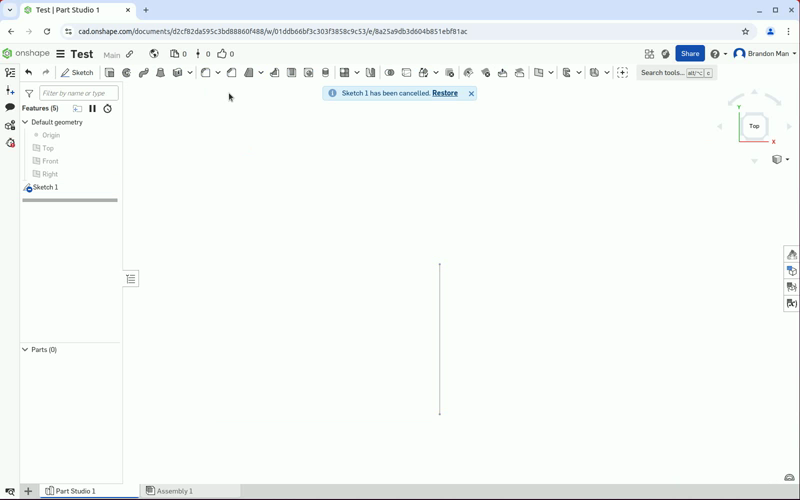
mouse_move(73, 352)
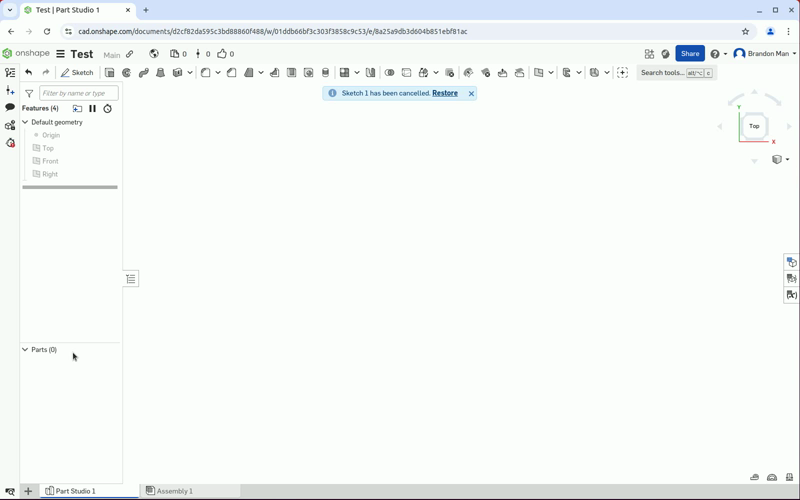
key(y)
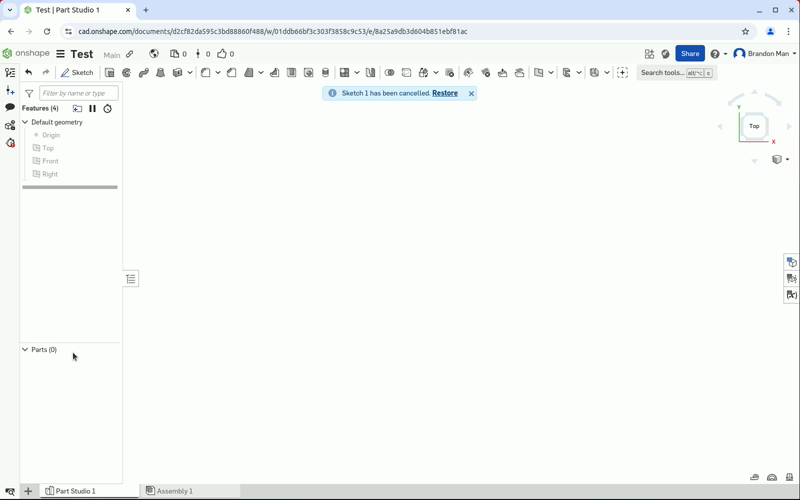
key(shift+p)
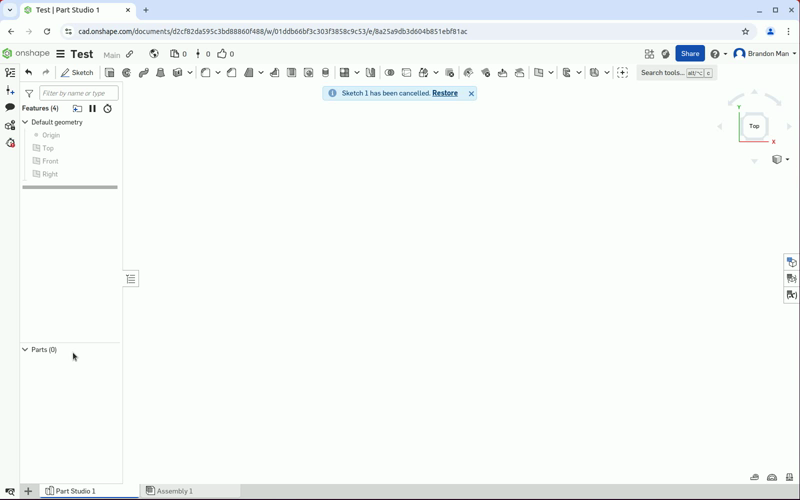
key(space)
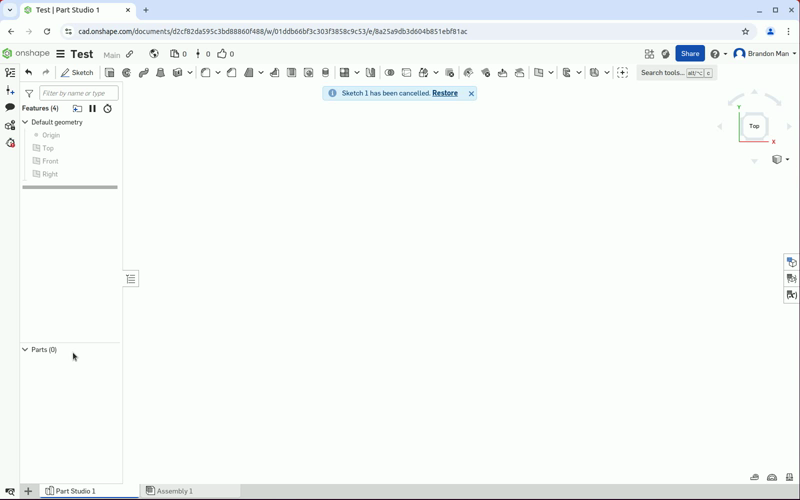
key_down(shift)
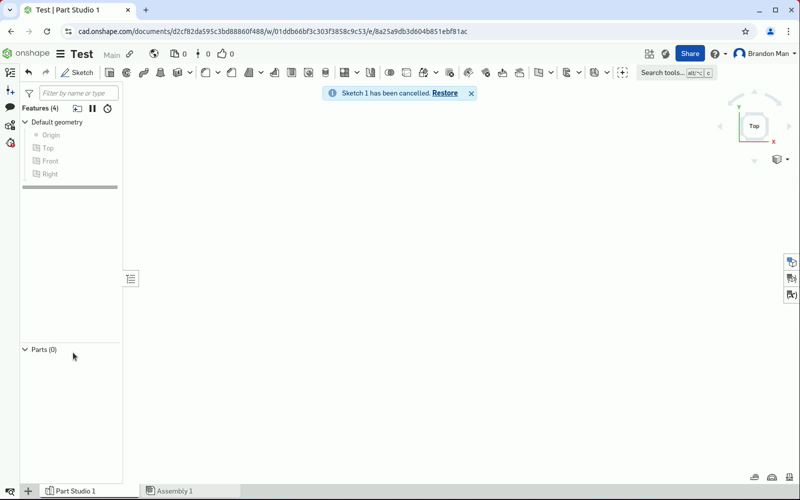
key(up)
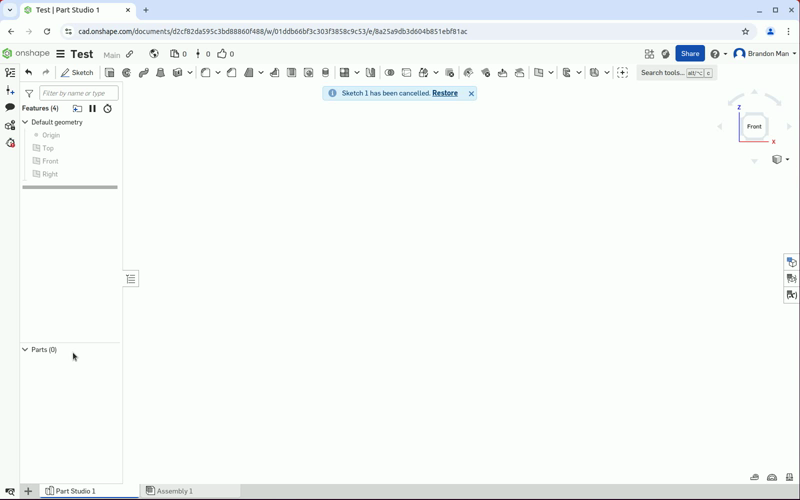
key_up(shift)
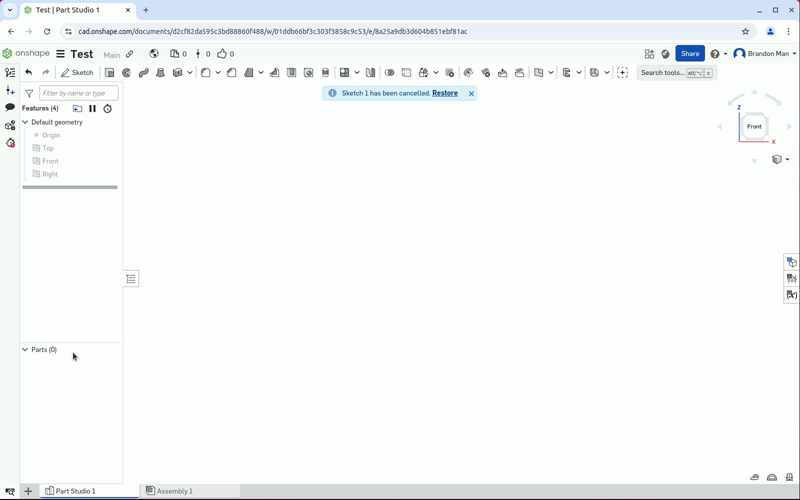
mouse_move(73, 352)
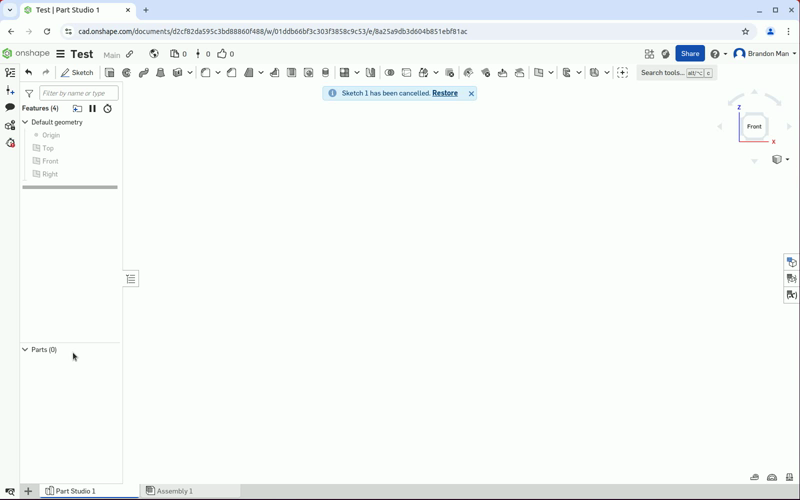
key(shift+y)
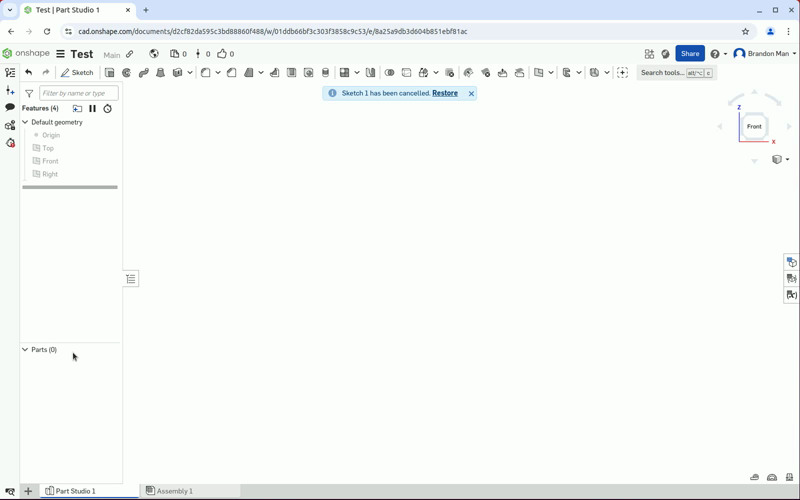
key(shift+s)
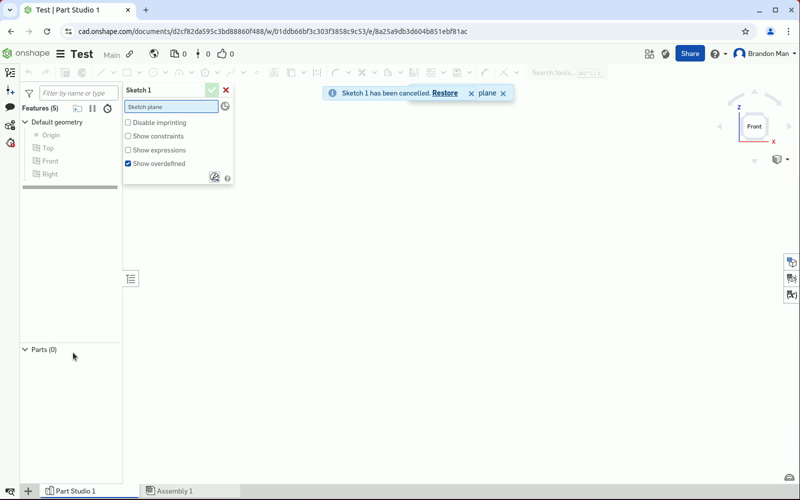
mouse_move(73, 163)
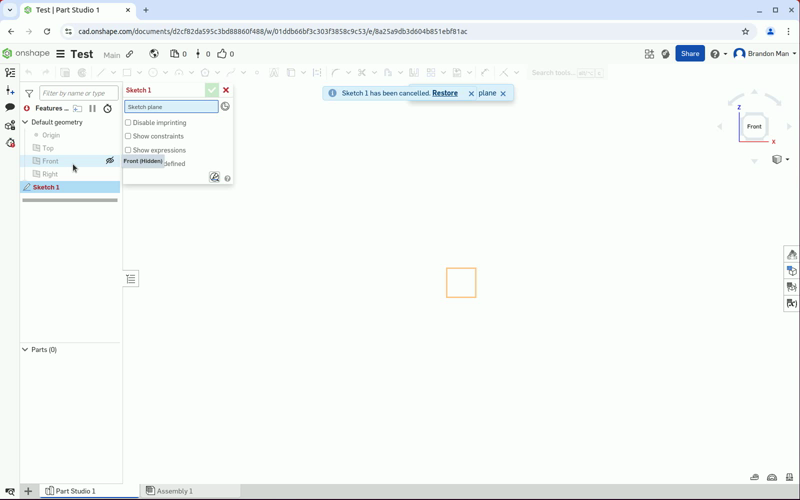
click(73, 163)
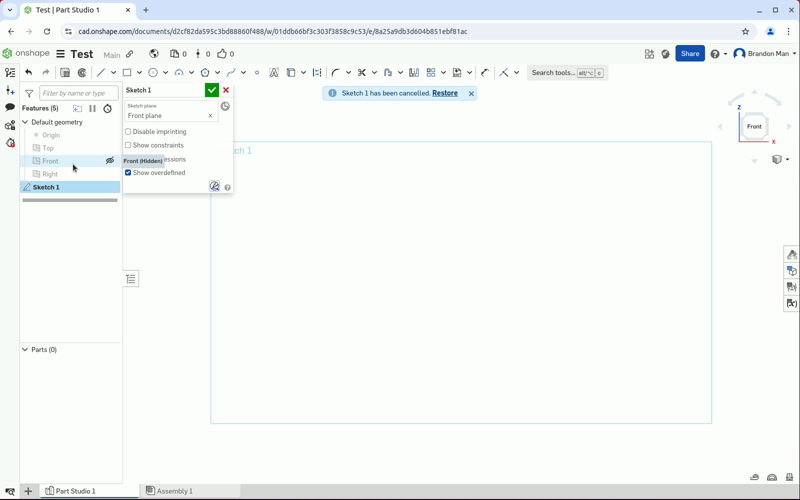
mouse_move(73, 352)
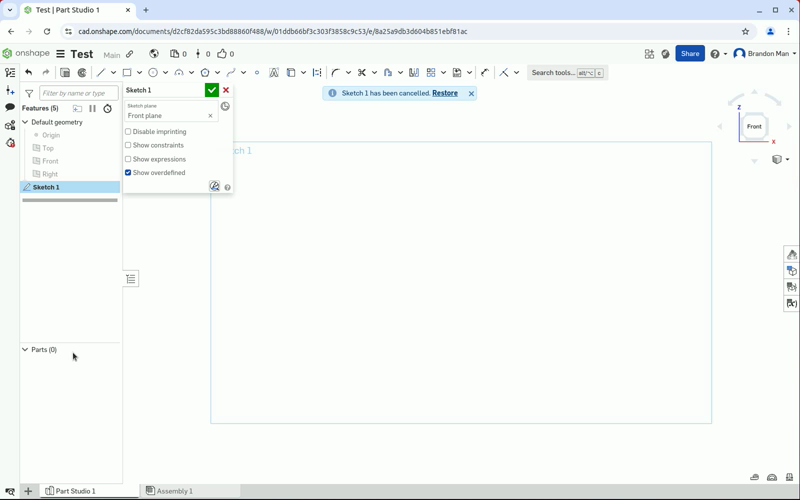
key(y)
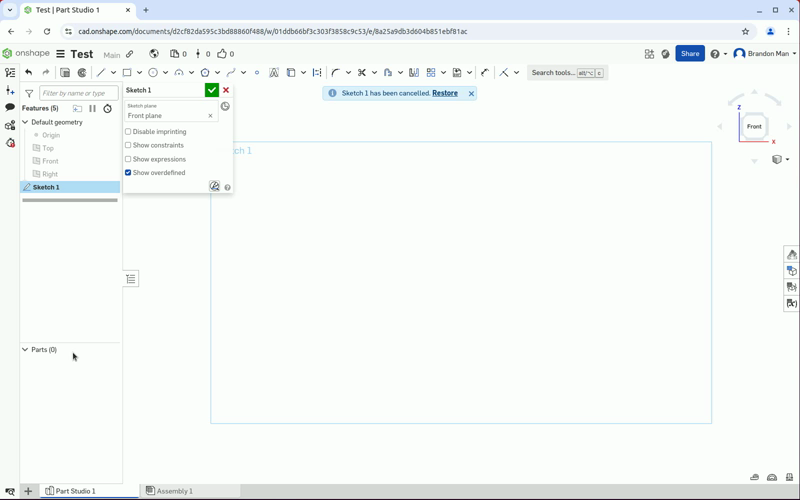
key(l)
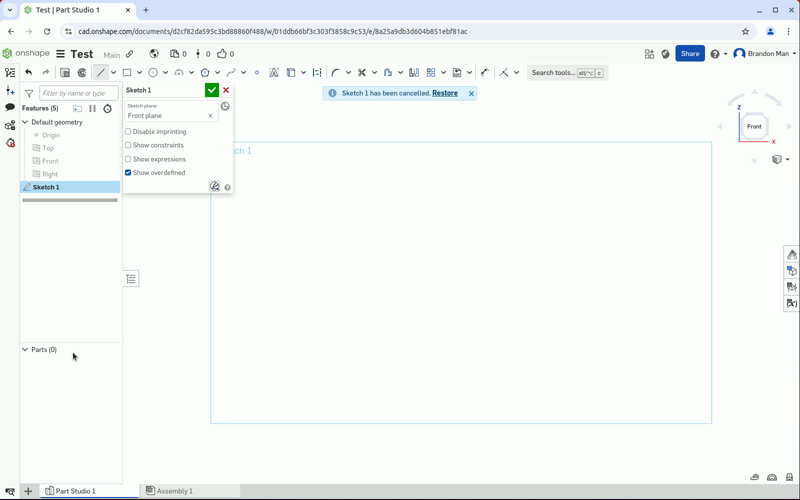
key_down(shift)
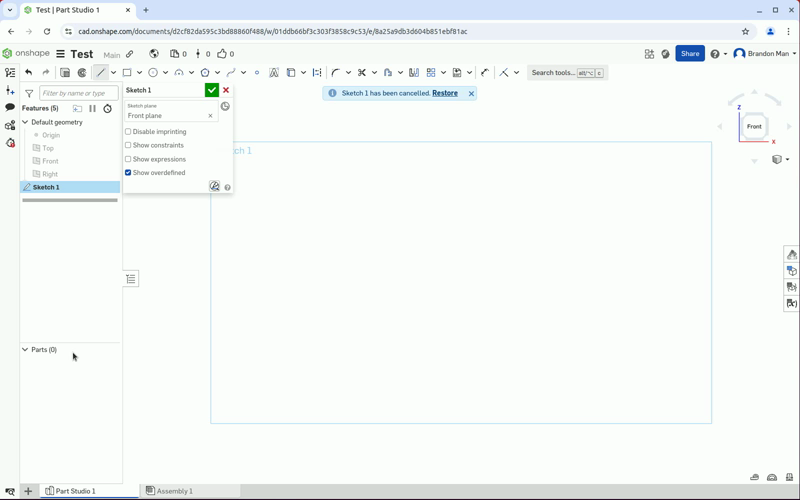
mouse_move(416, 327)
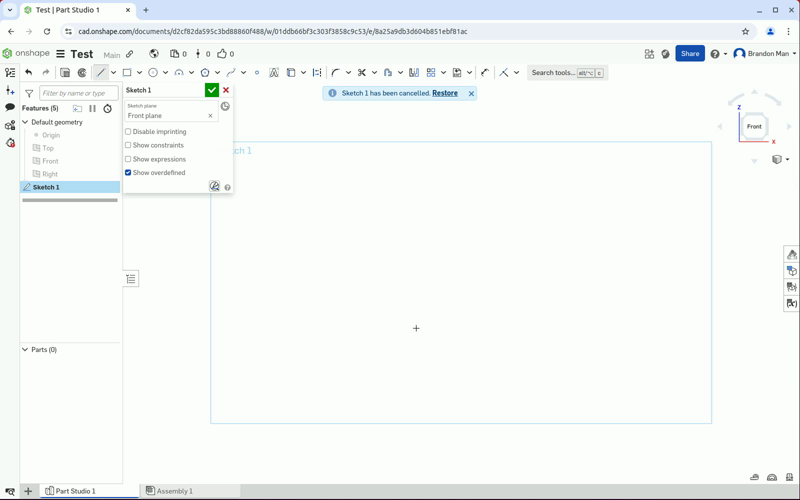
click(416, 327)
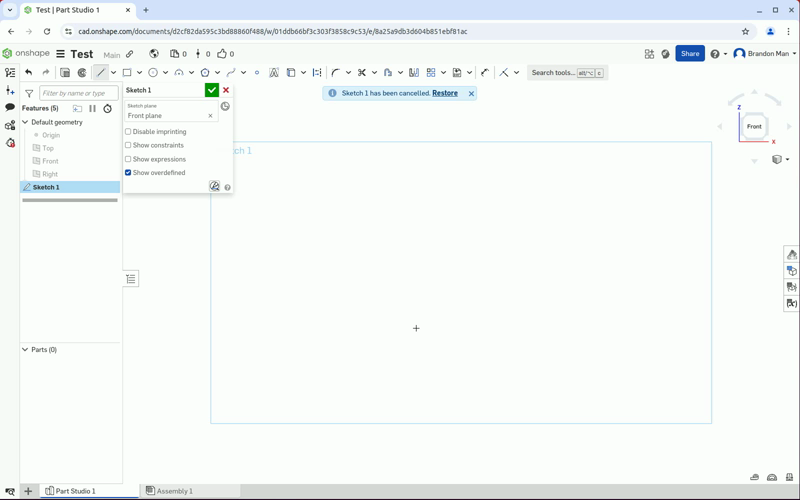
key_up(shift)
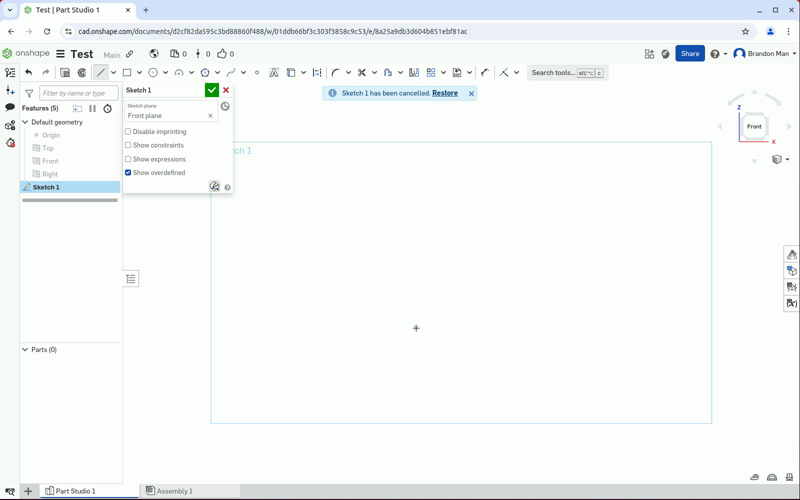
key_down(shift)
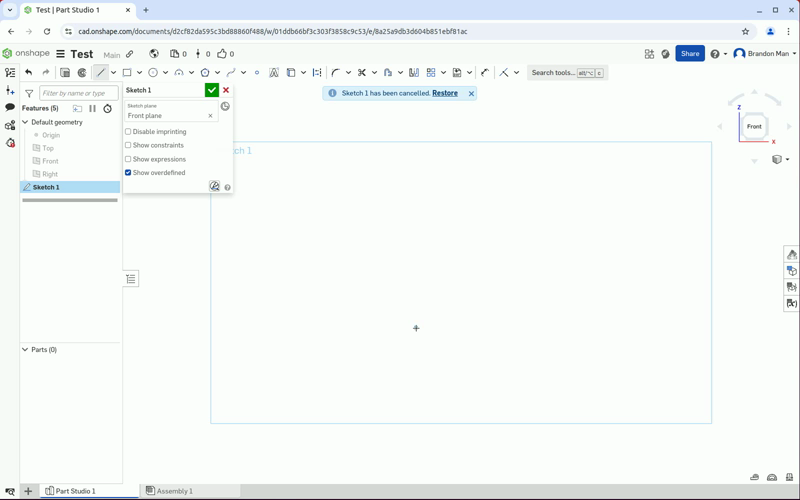
mouse_move(446, 327)
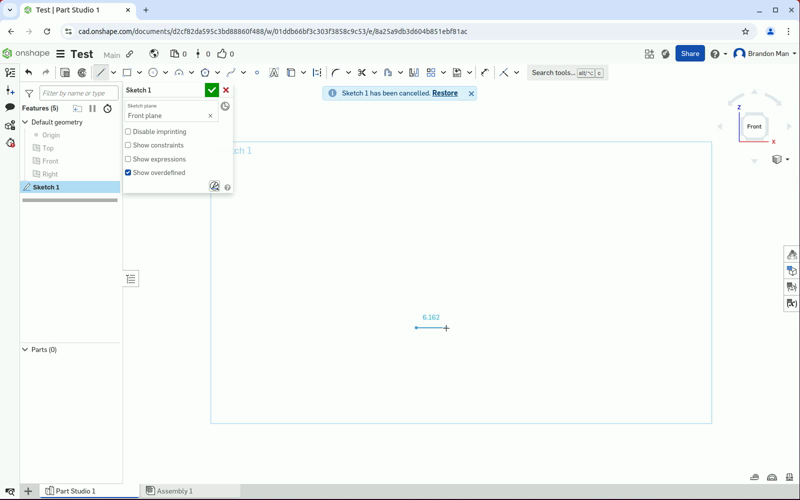
mouse_move(440, 327)
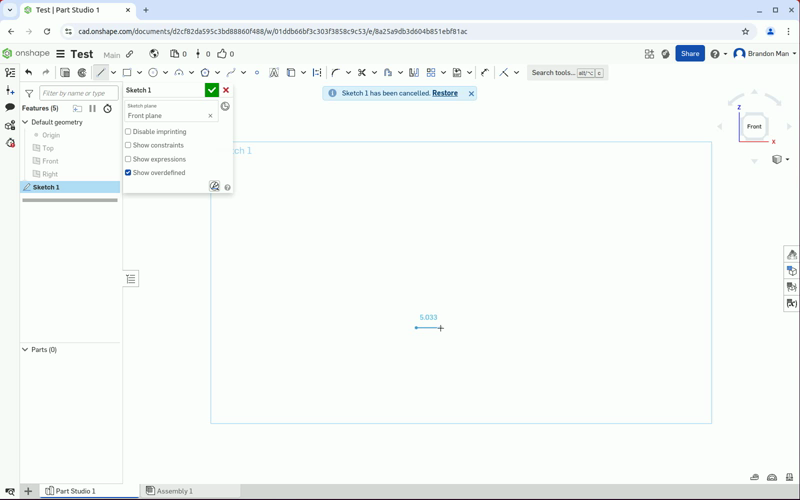
click(440, 327)
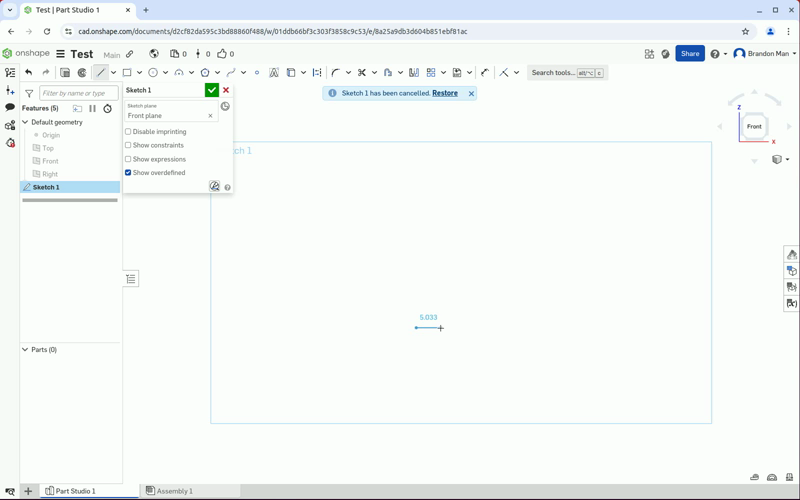
key_up(shift)
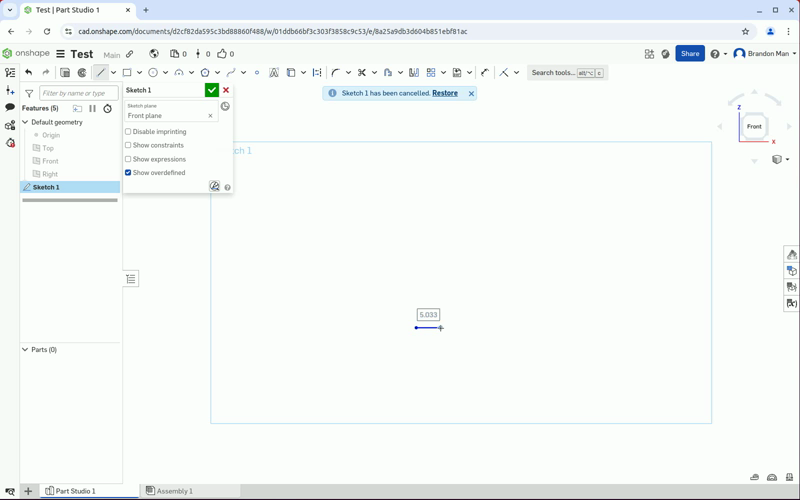
key_down(shift)
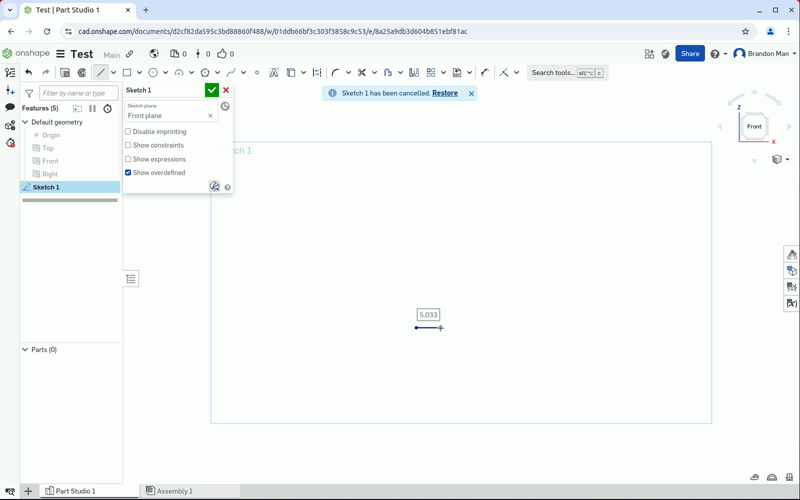
mouse_move(470, 327)
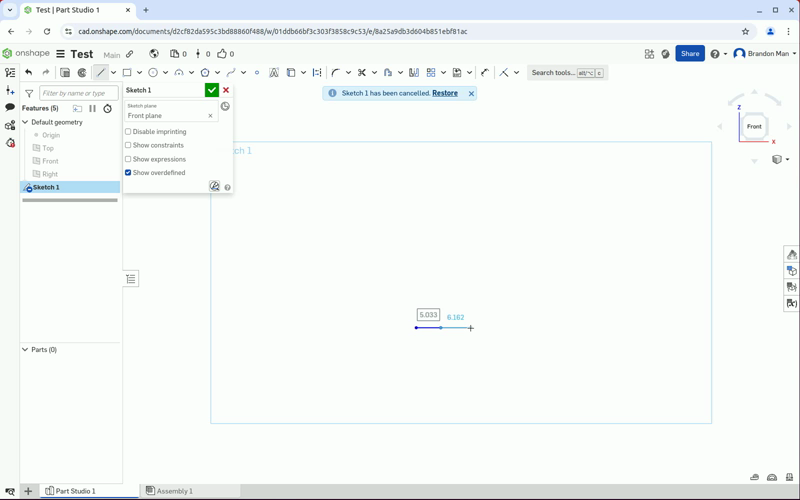
mouse_move(440, 303)
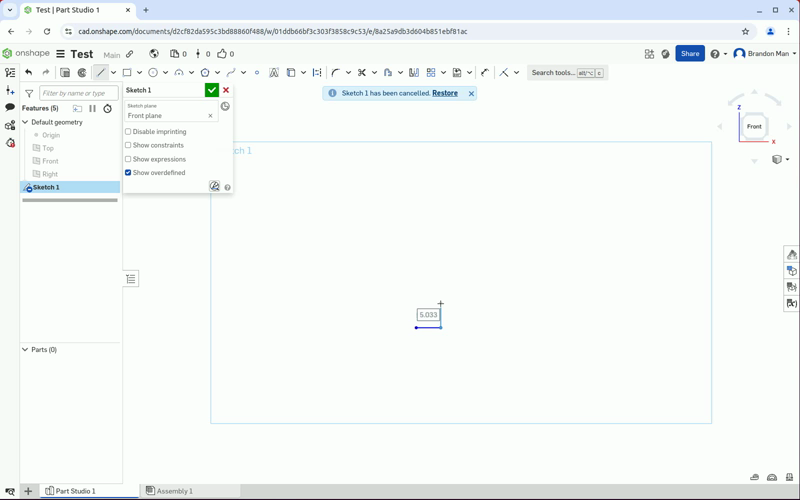
click(440, 303)
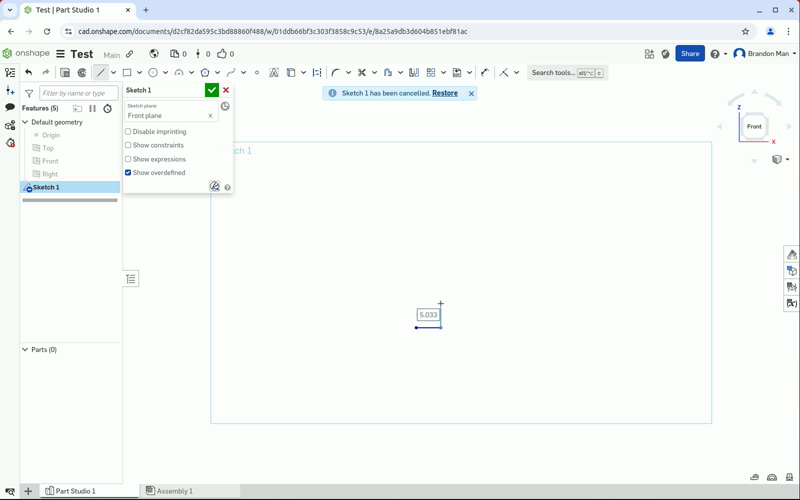
key_up(shift)
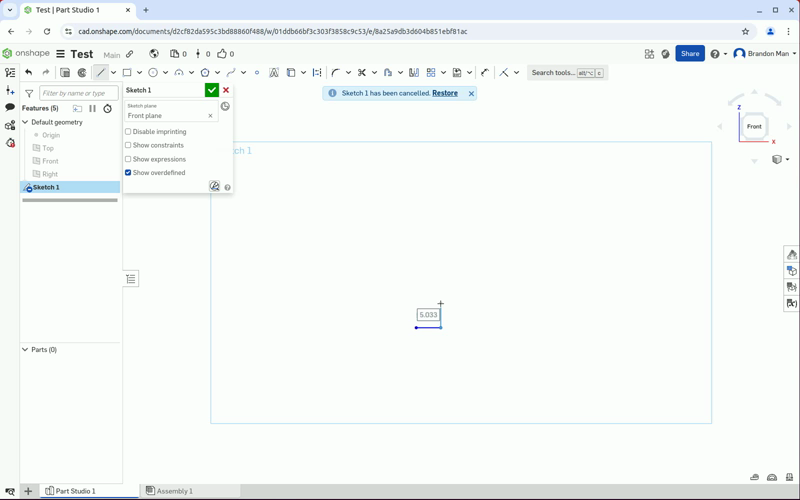
key_down(shift)
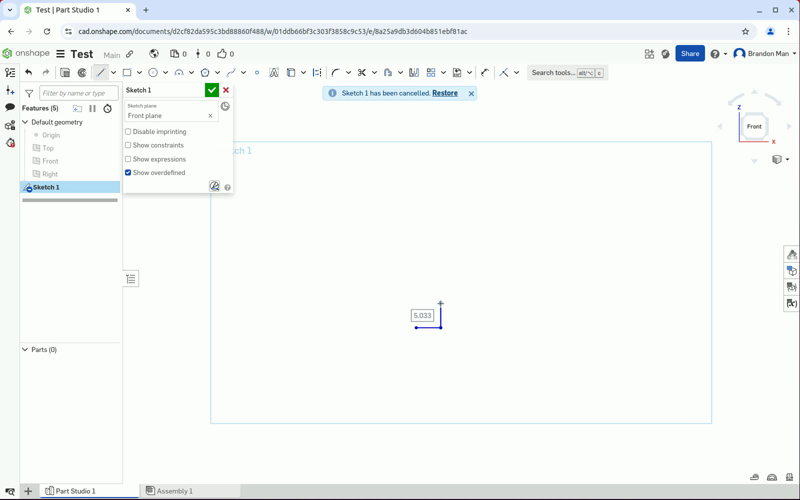
mouse_move(470, 303)
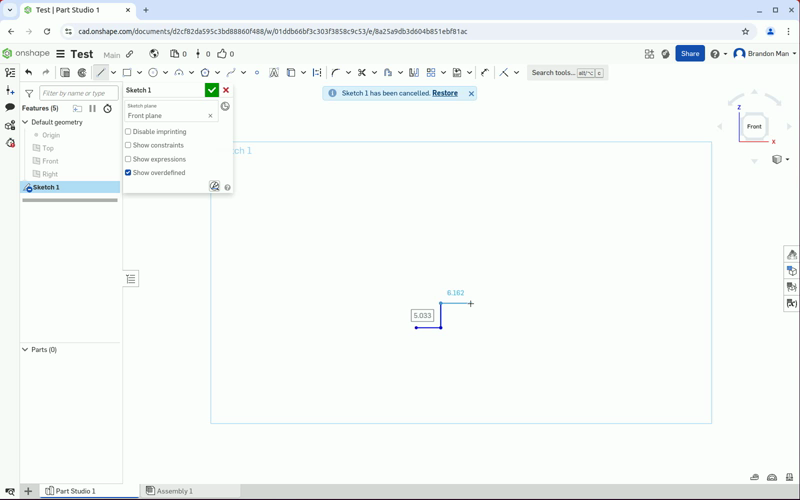
mouse_move(416, 303)
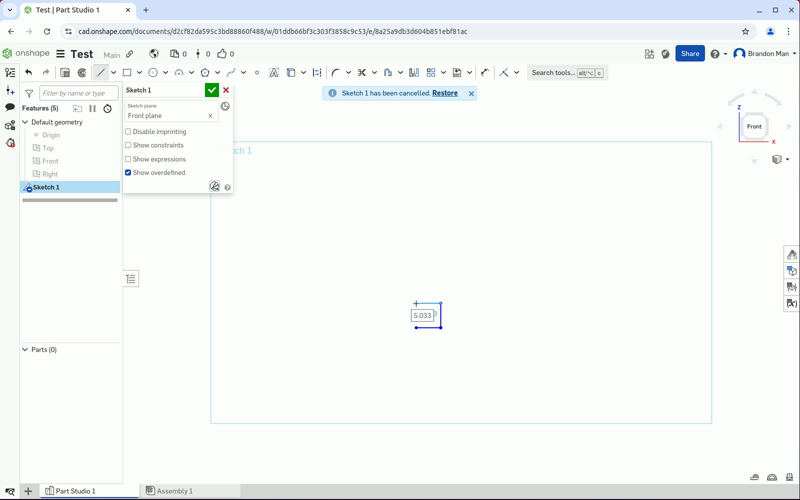
click(416, 303)
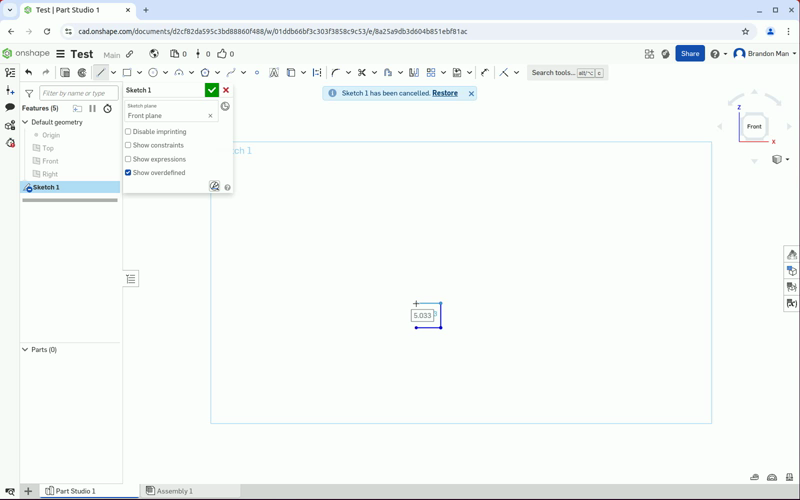
key_up(shift)
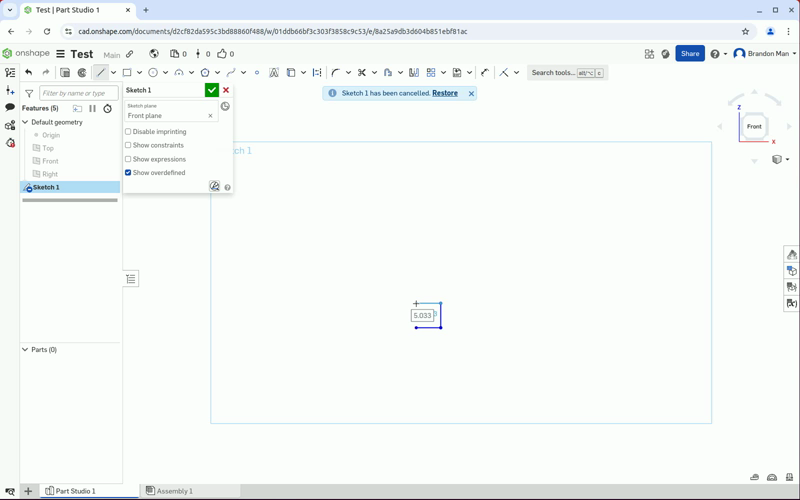
mouse_move(446, 303)
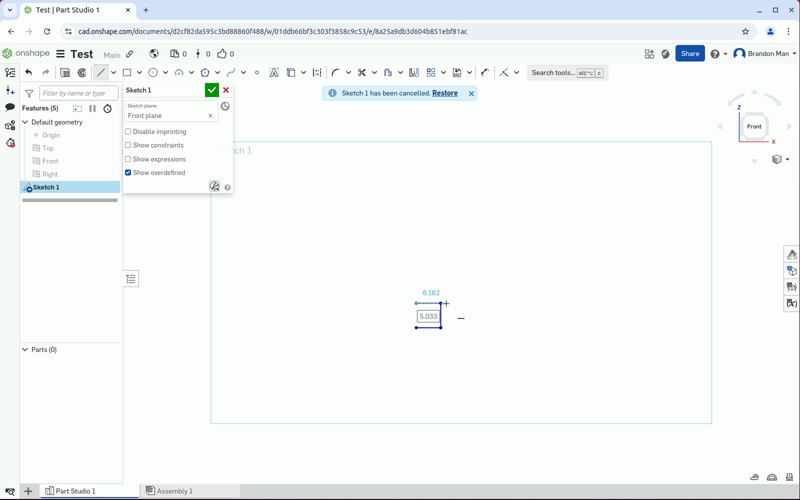
key_down(shift)
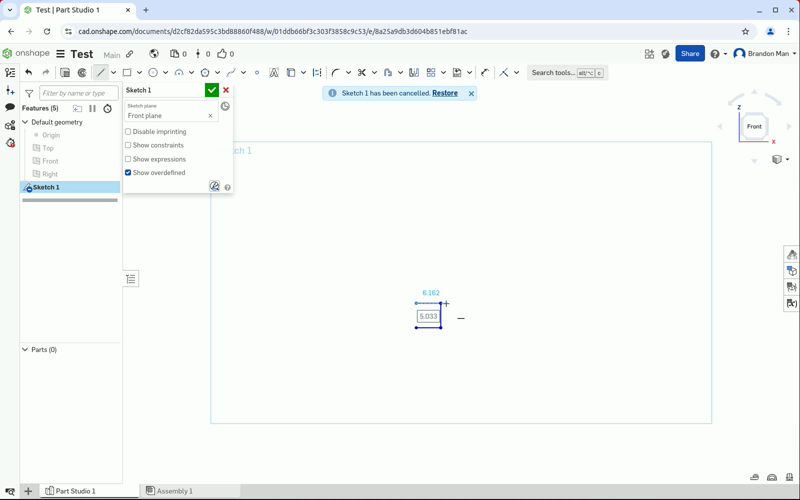
mouse_move(416, 327)
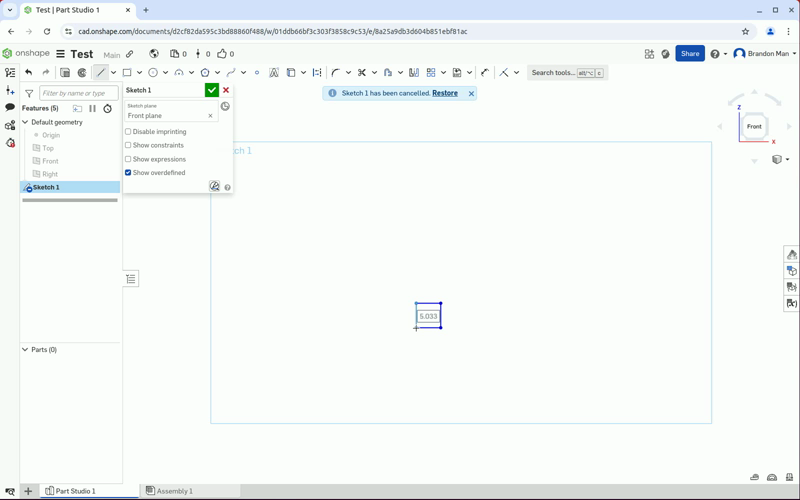
key_up(shift)
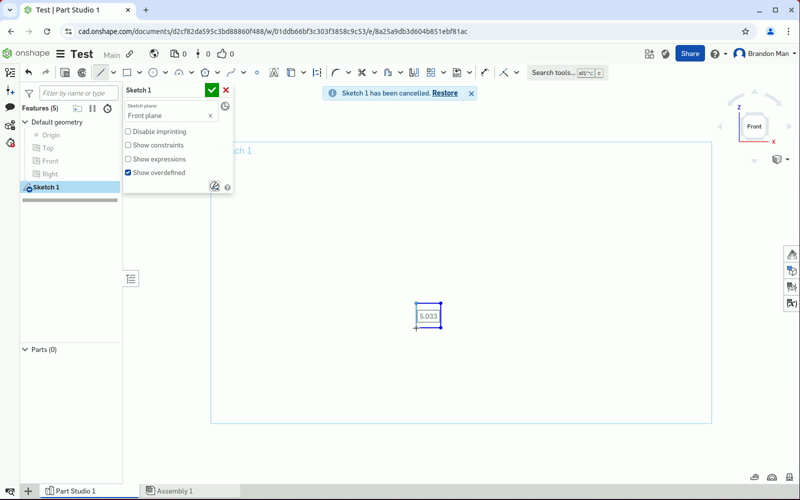
click(416, 327)
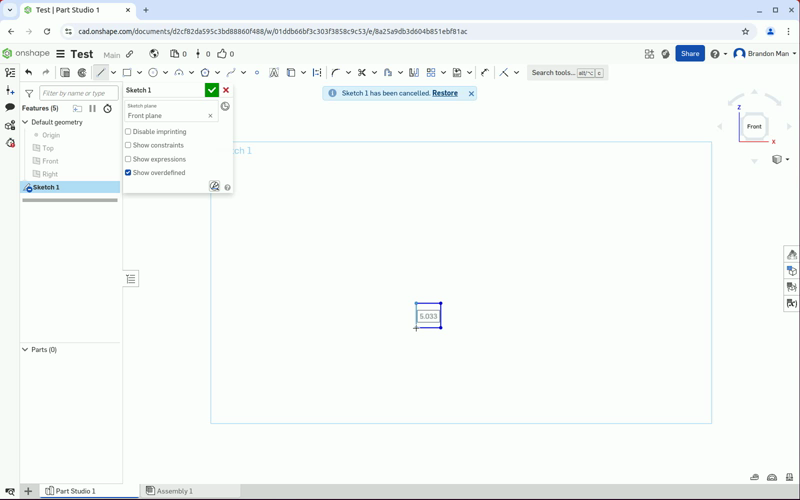
key(esc)
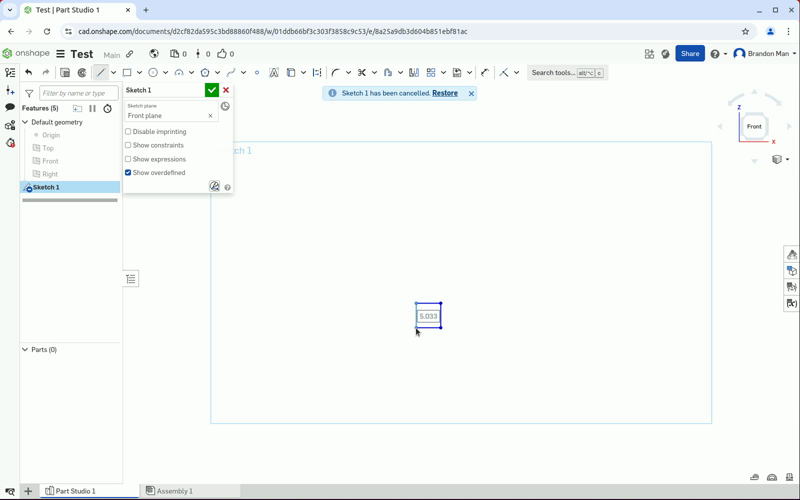
mouse_move(432, 308)
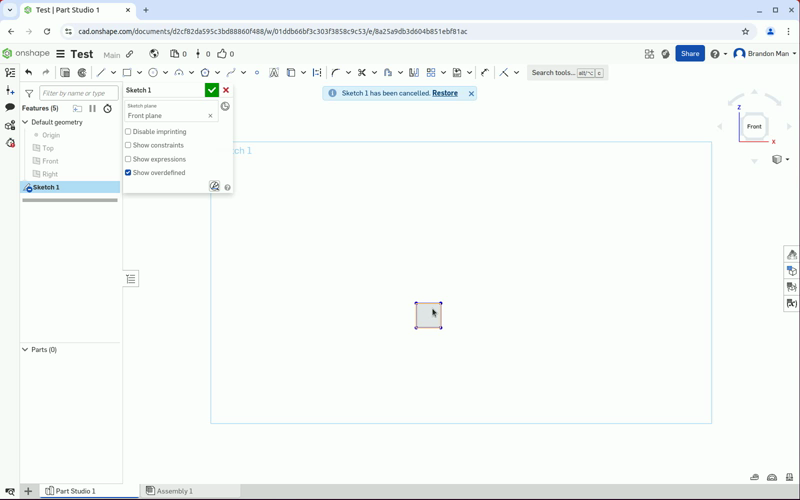
scroll(6)
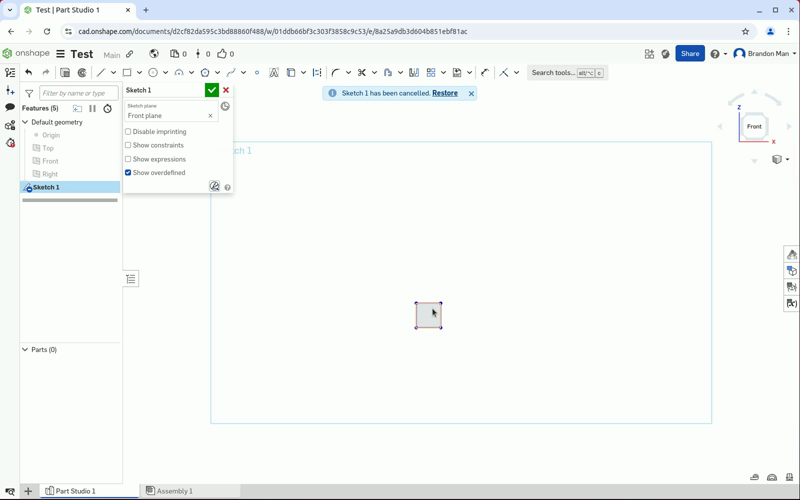
scroll(6)
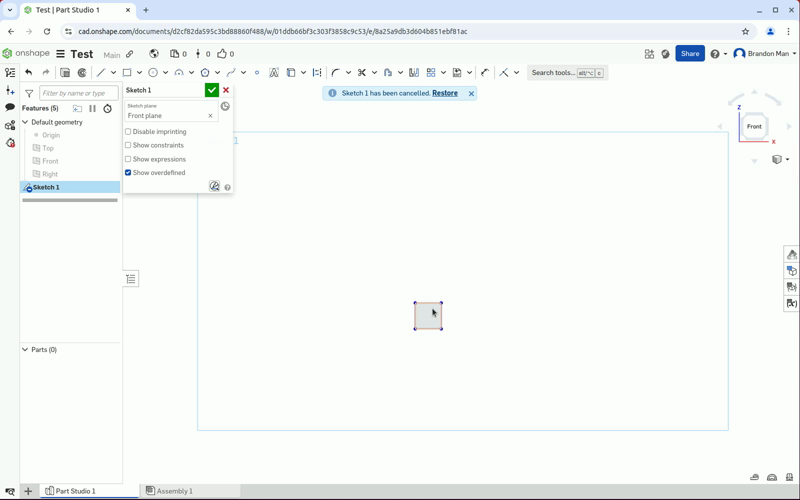
scroll(6)
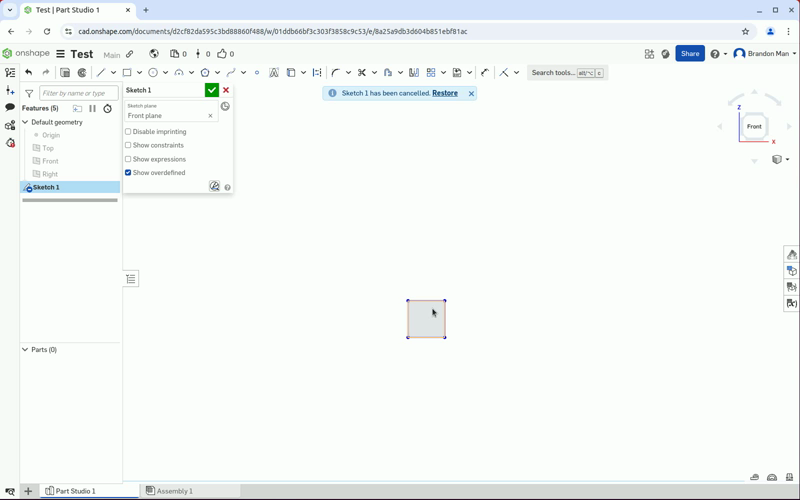
scroll(6)
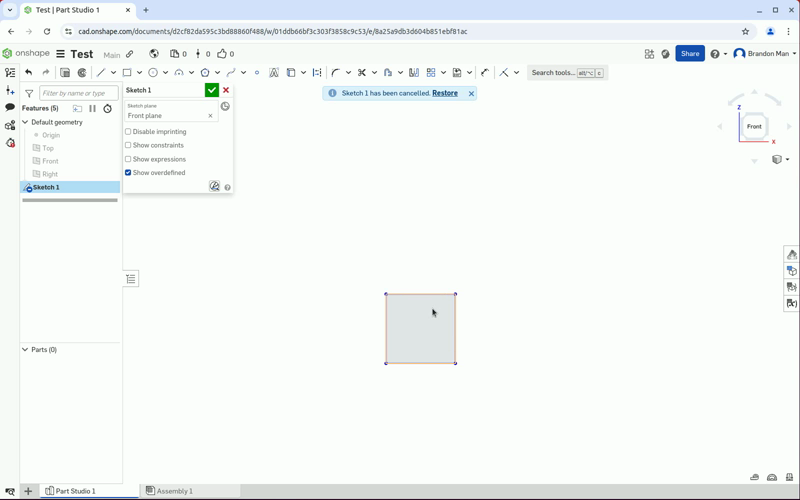
scroll(6)
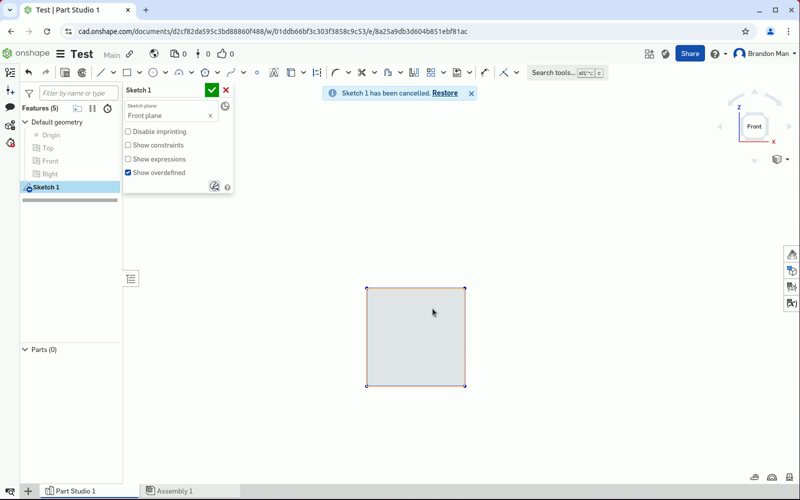
scroll(6)
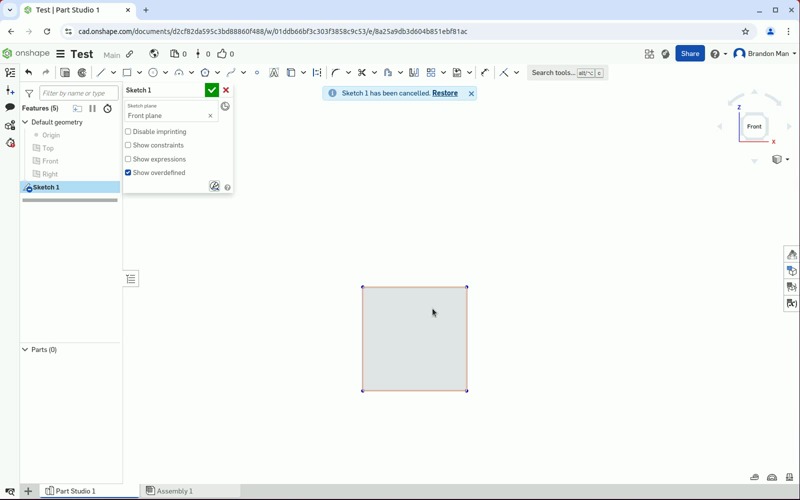
scroll(6)
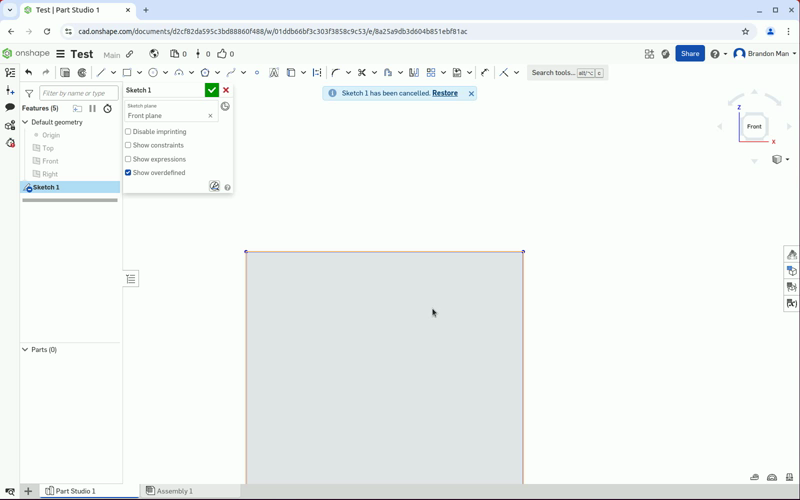
click(432, 308)
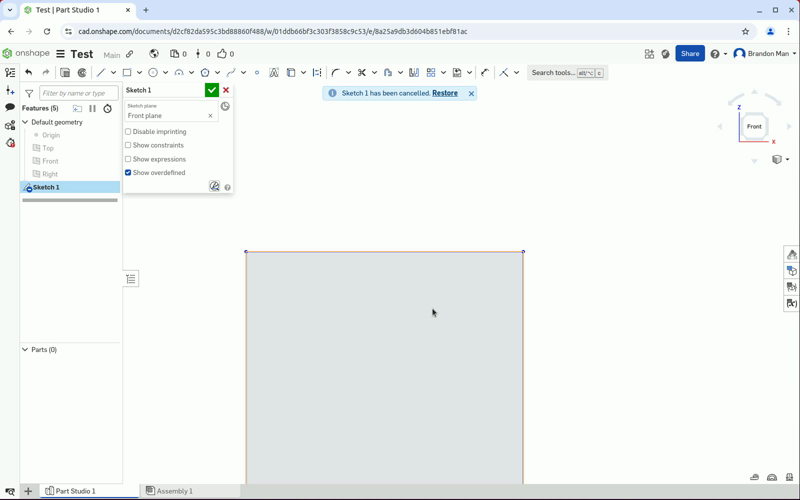
scroll(-6)
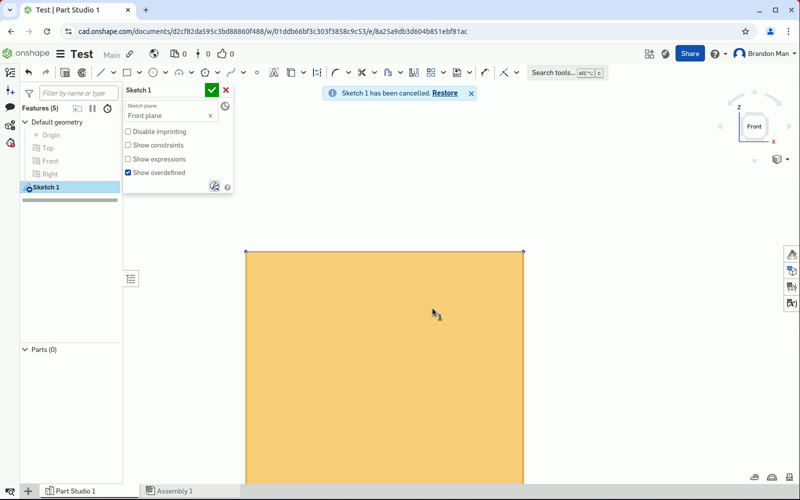
scroll(-6)
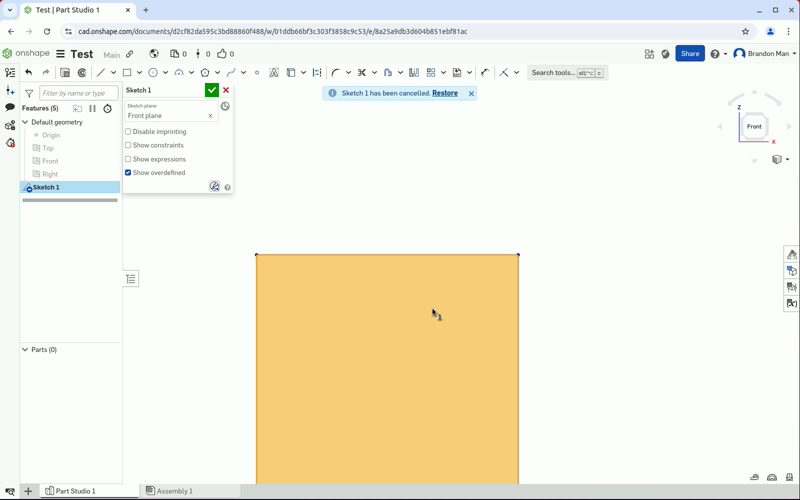
scroll(-6)
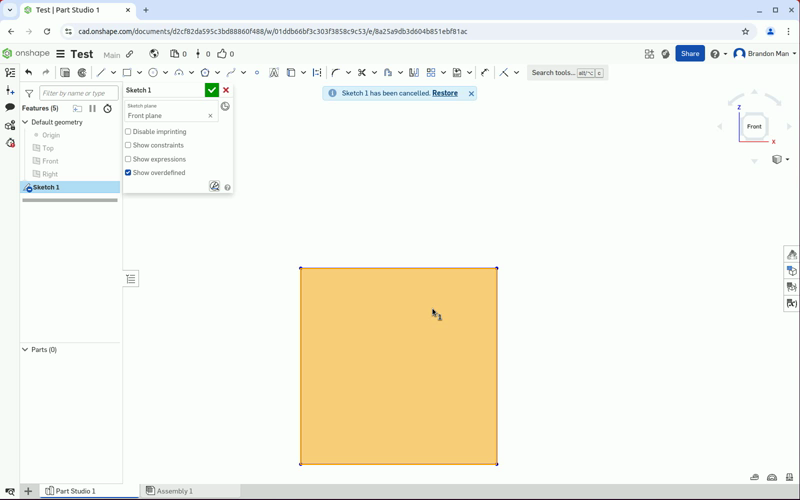
scroll(-6)
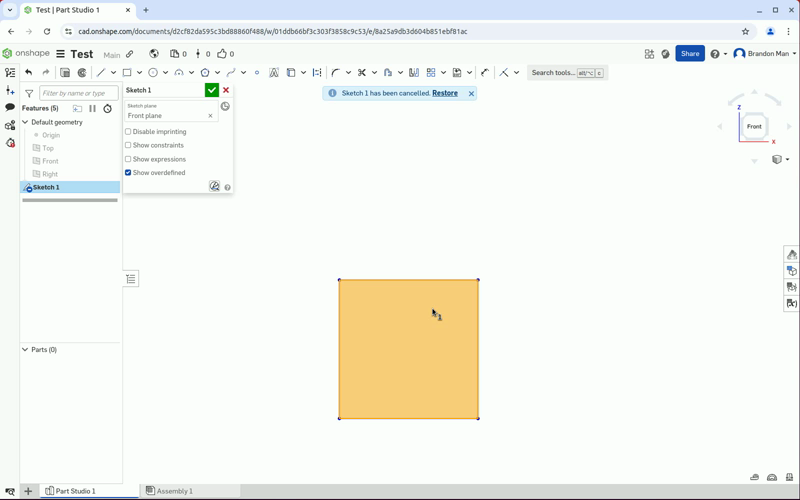
scroll(-6)
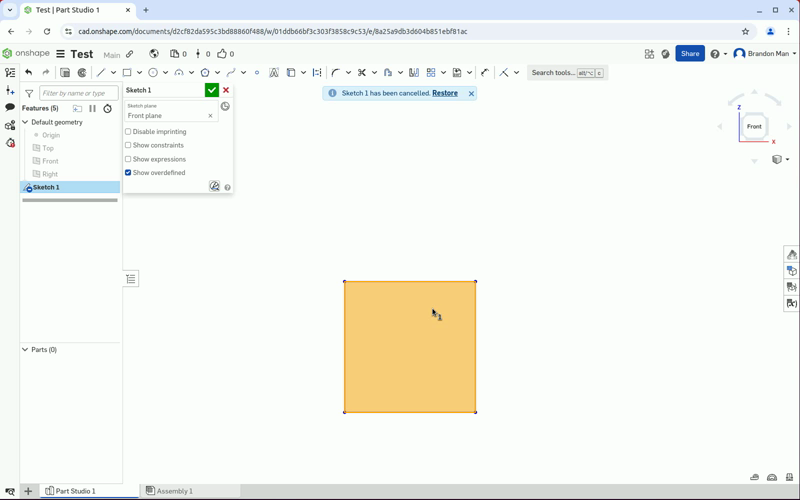
scroll(-6)
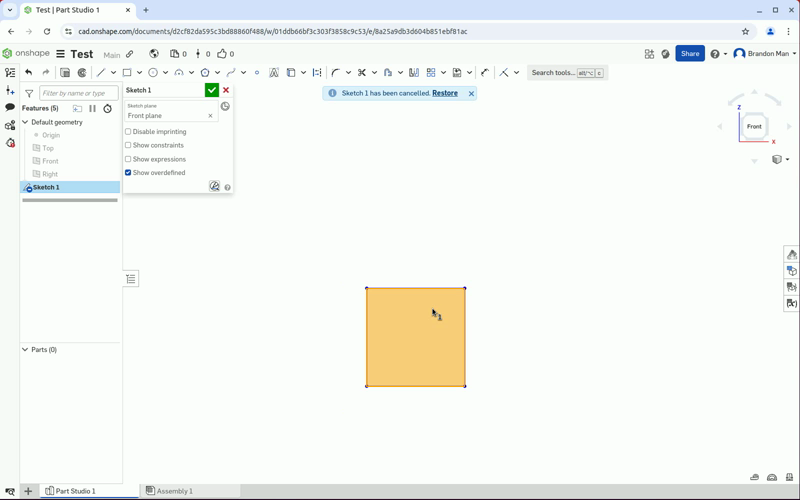
scroll(-6)
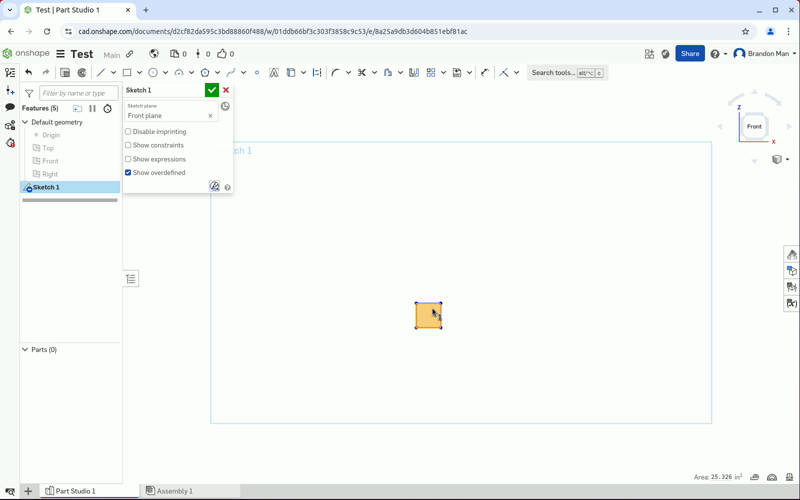
mouse_move(73, 352)
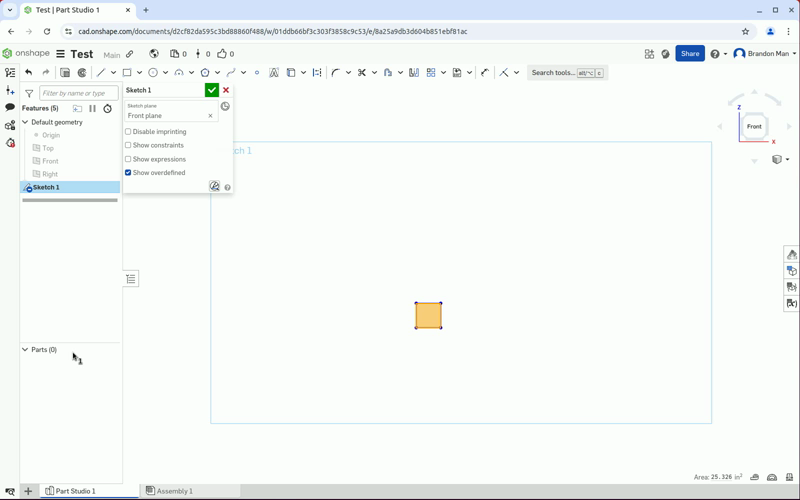
key(shift+y)
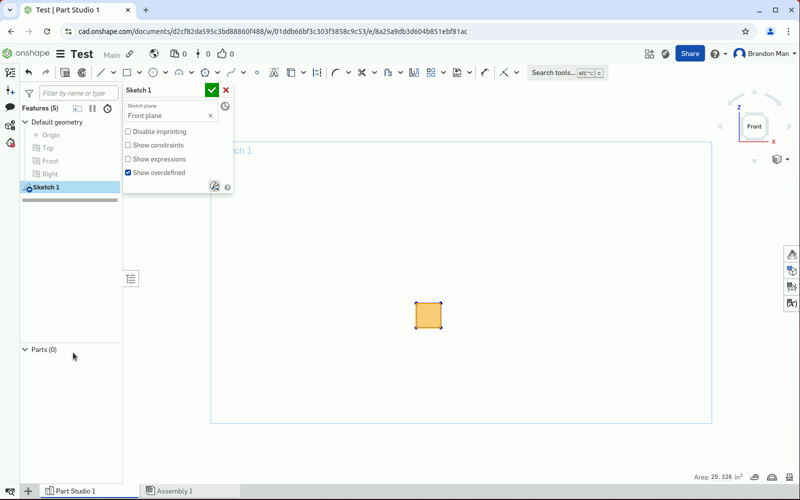
key(shift+e)
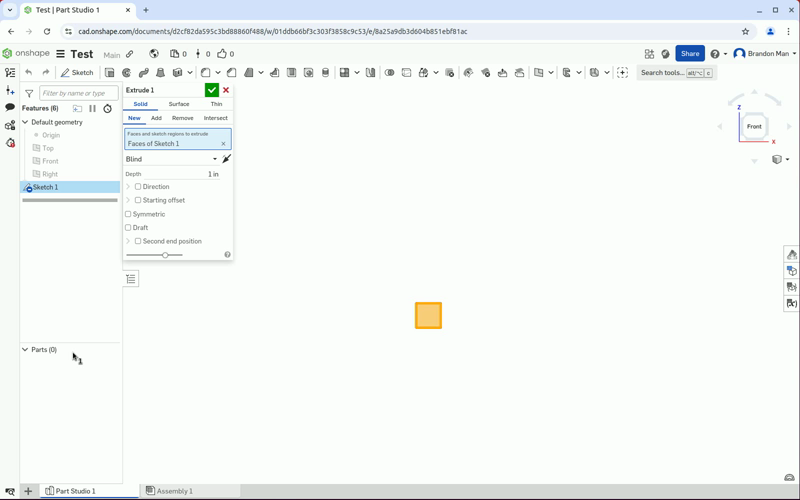
mouse_move(143, 106)
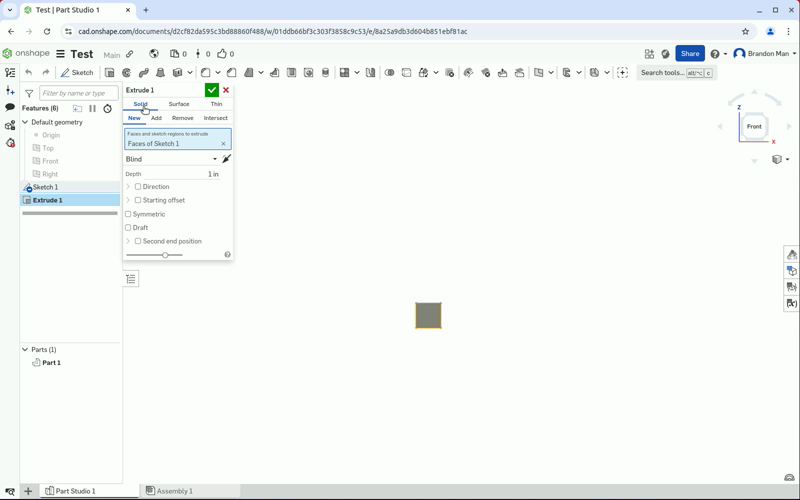
click(143, 106)
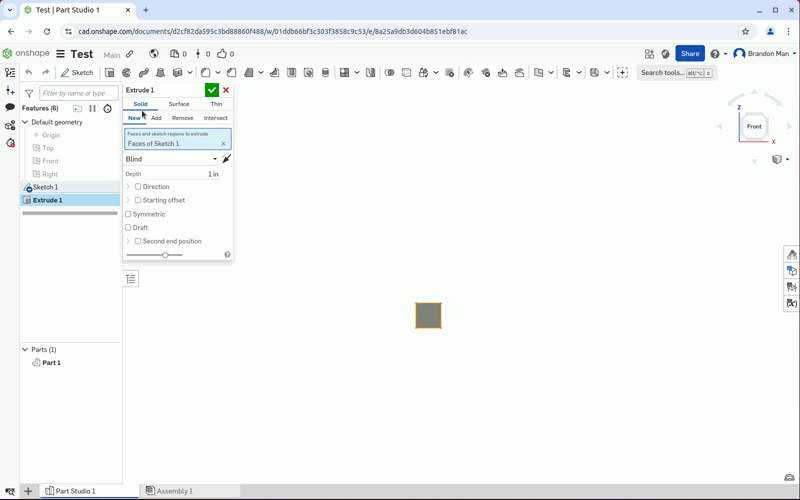
mouse_move(137, 120)
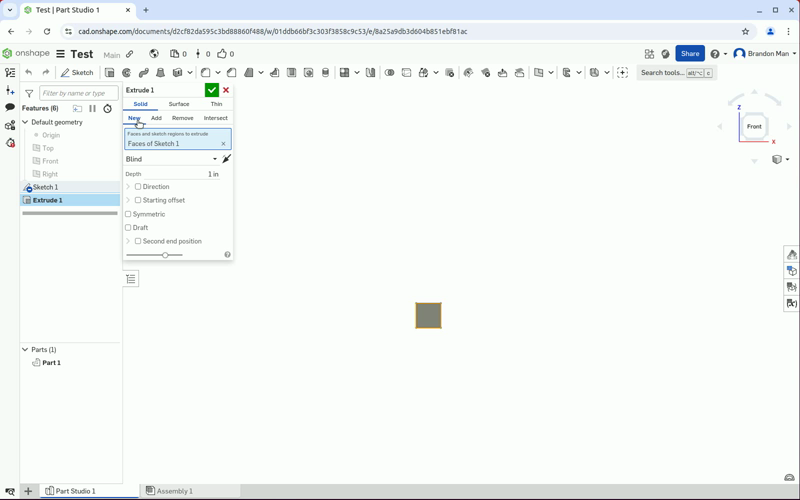
click(137, 120)
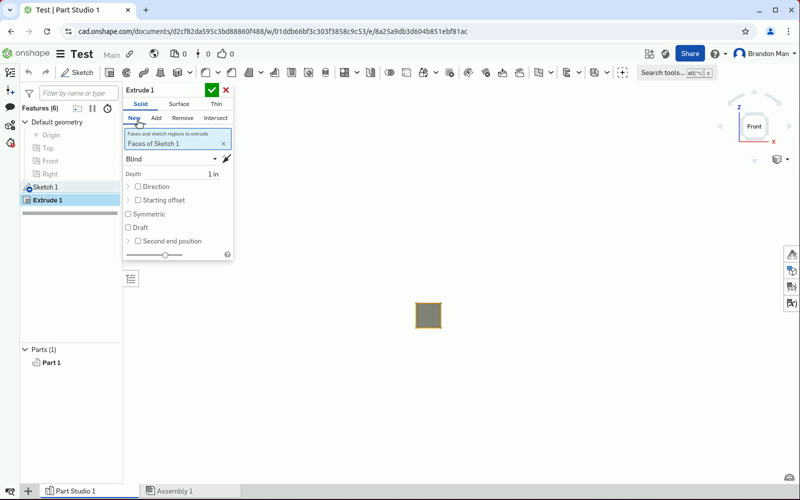
key(tab, 4)
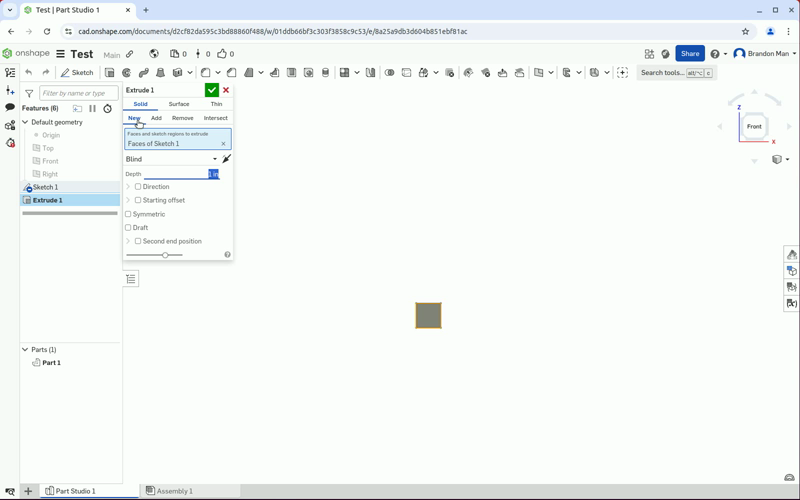
text(-23.108)
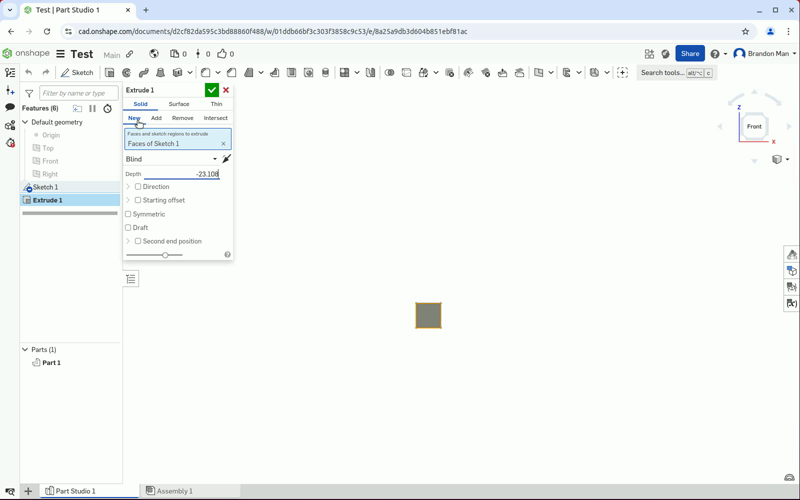
key(enter)
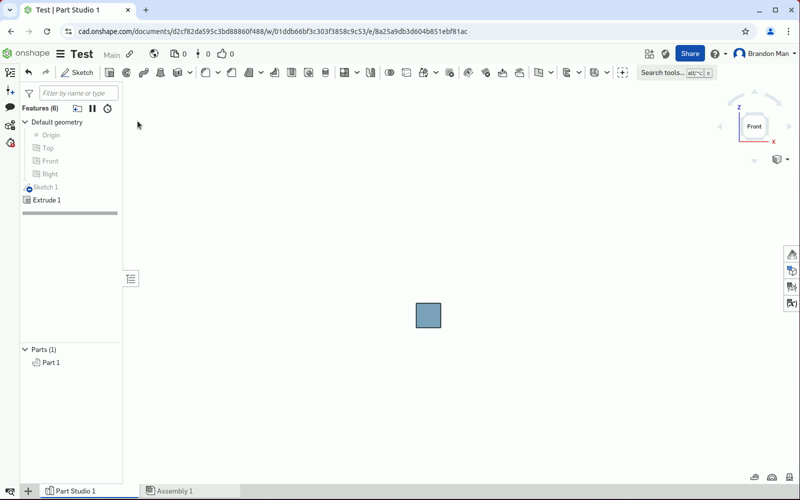
key(shift+h)
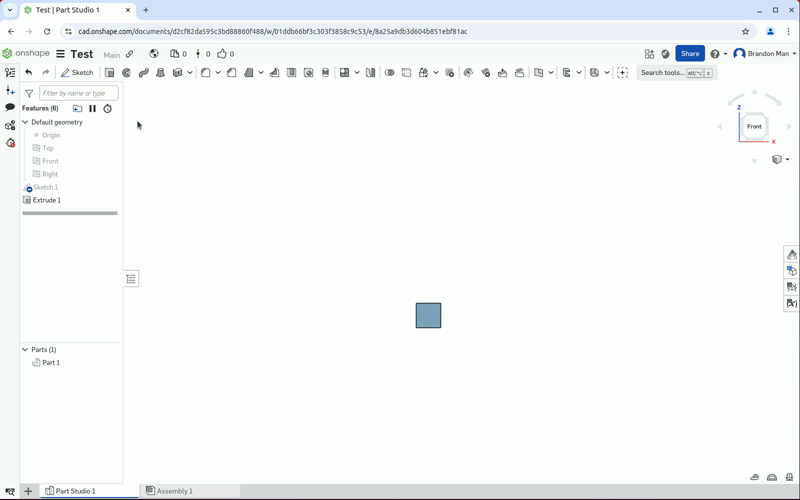
key(shift+h)
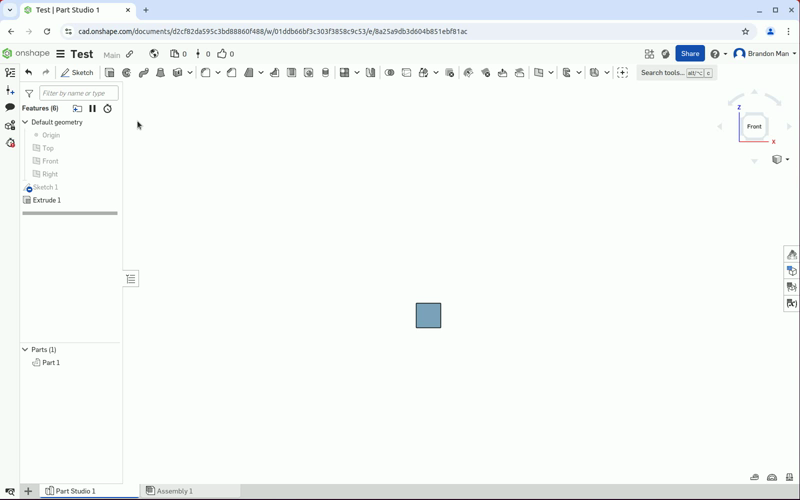
mouse_move(73, 189)
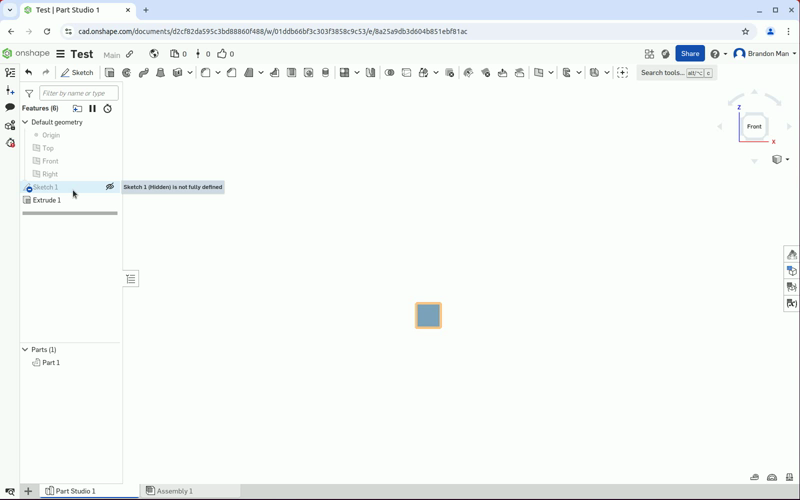
click(73, 189)
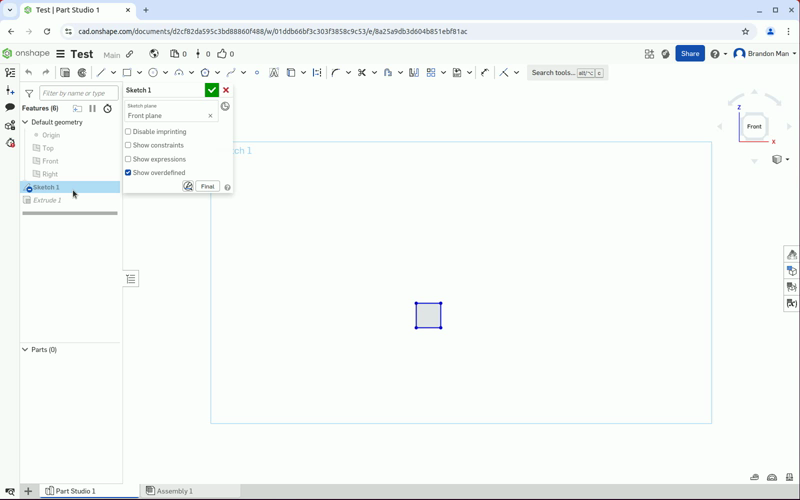
mouse_move(229, 92)
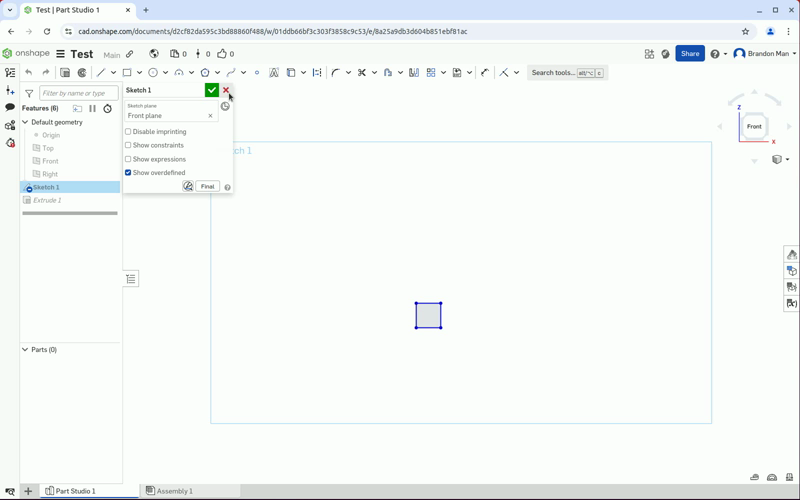
click(229, 92)
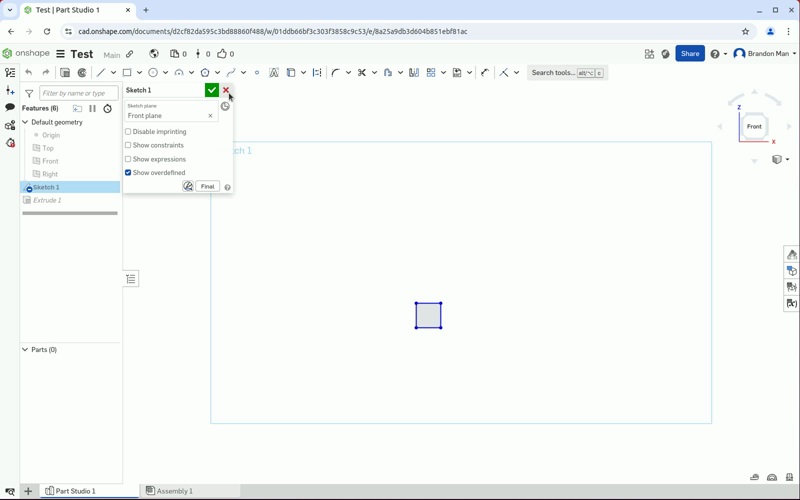
key(shift+s)
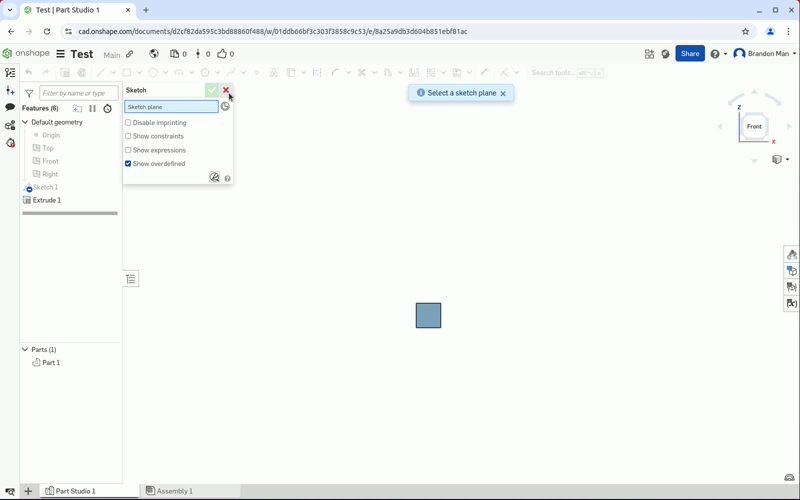
mouse_move(73, 163)
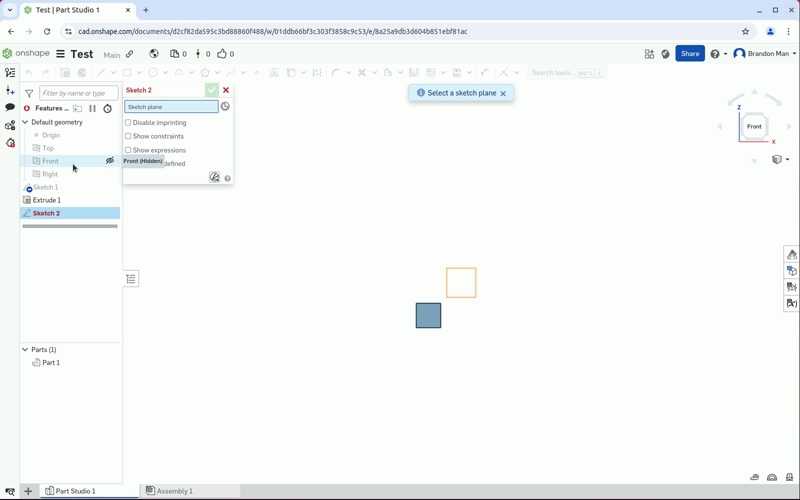
click(73, 163)
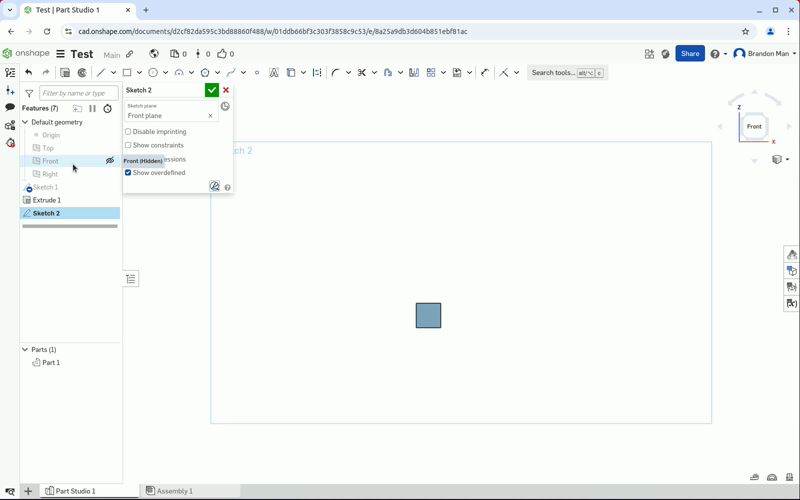
mouse_move(73, 352)
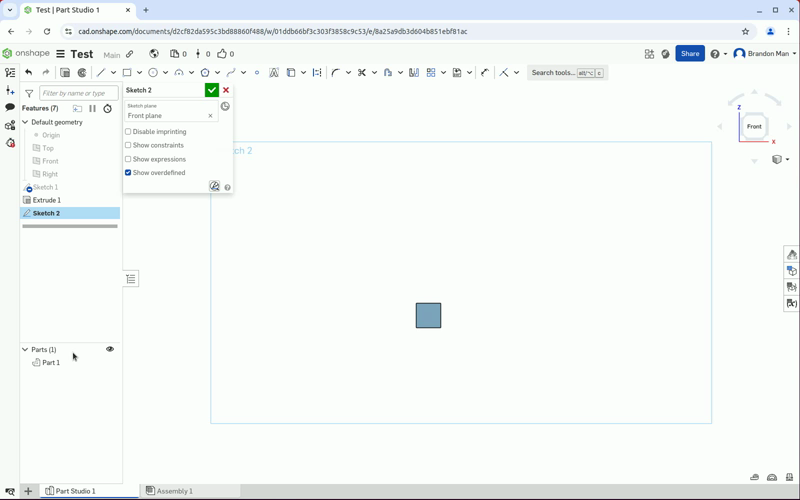
key(y)
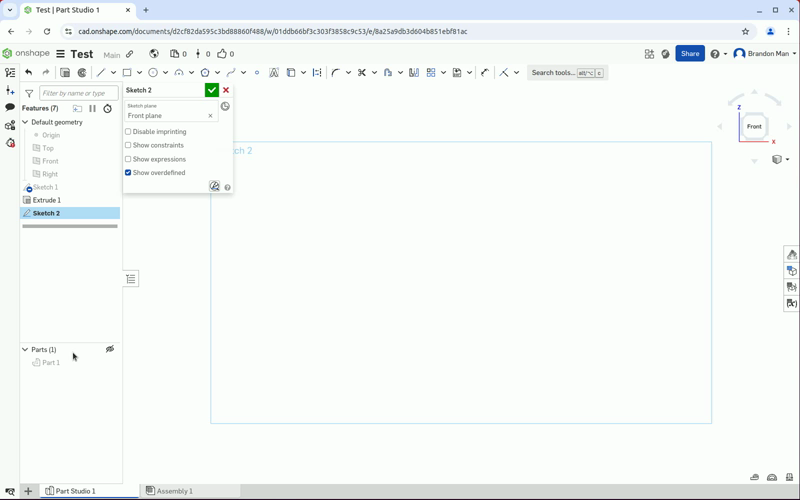
key(l)
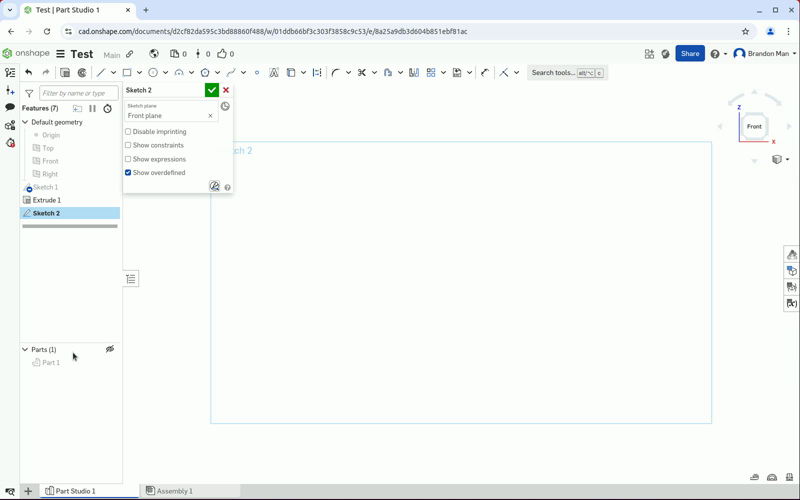
key_down(shift)
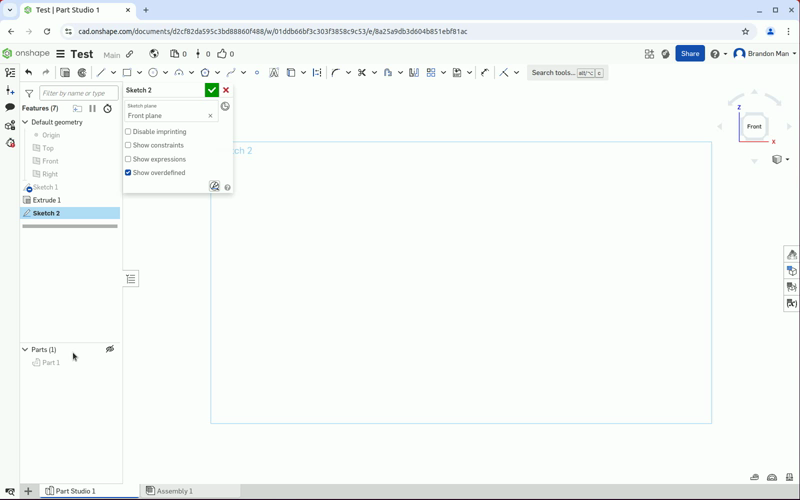
mouse_move(483, 327)
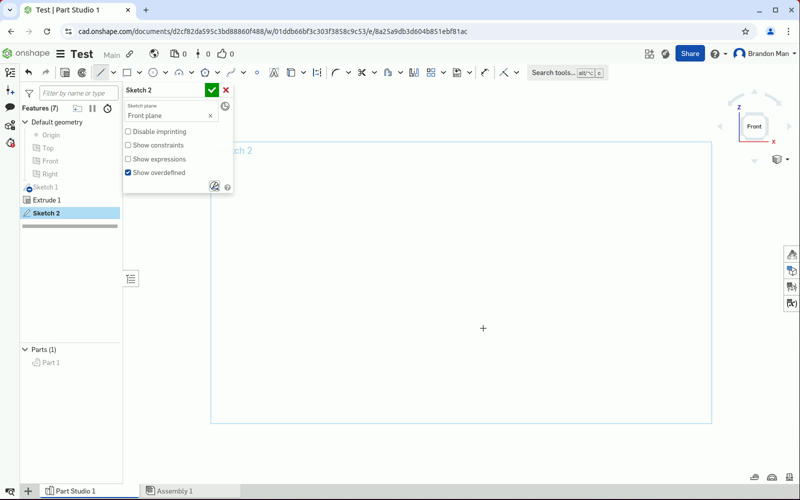
click(483, 327)
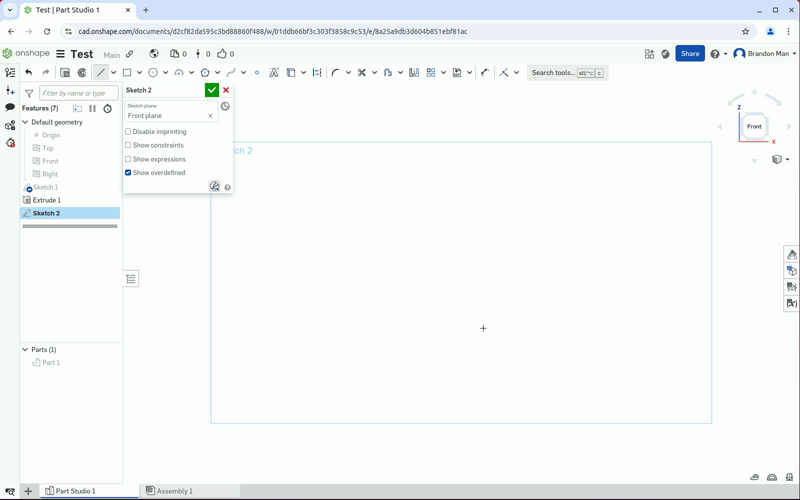
key_up(shift)
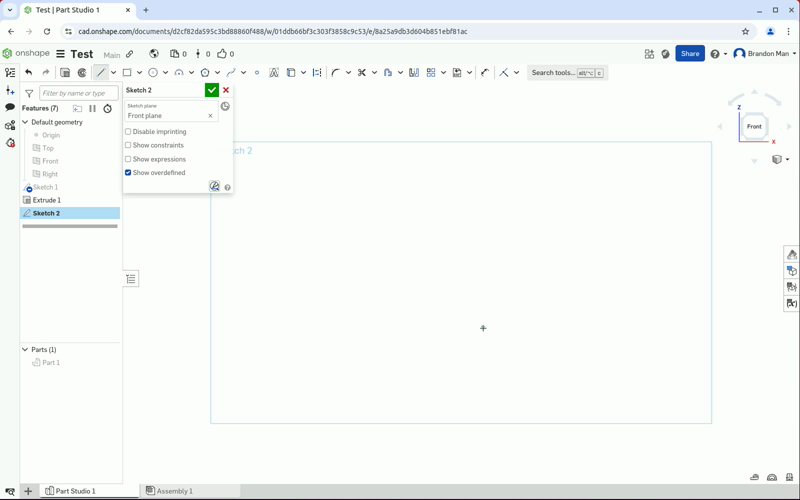
key_down(shift)
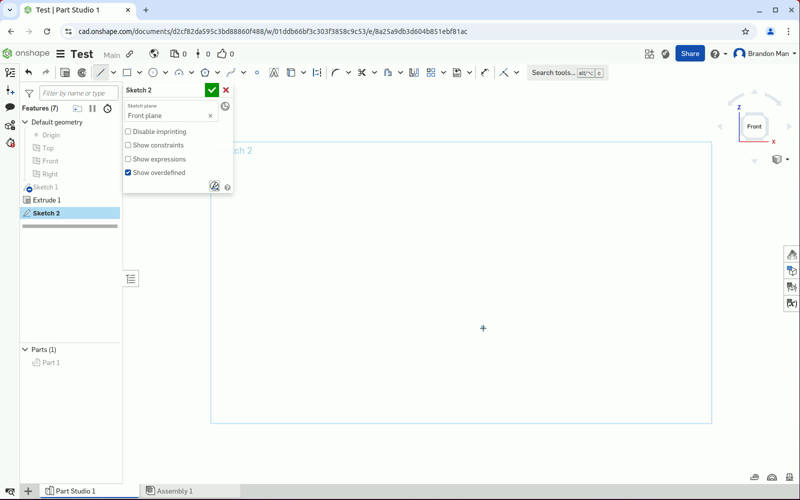
mouse_move(513, 327)
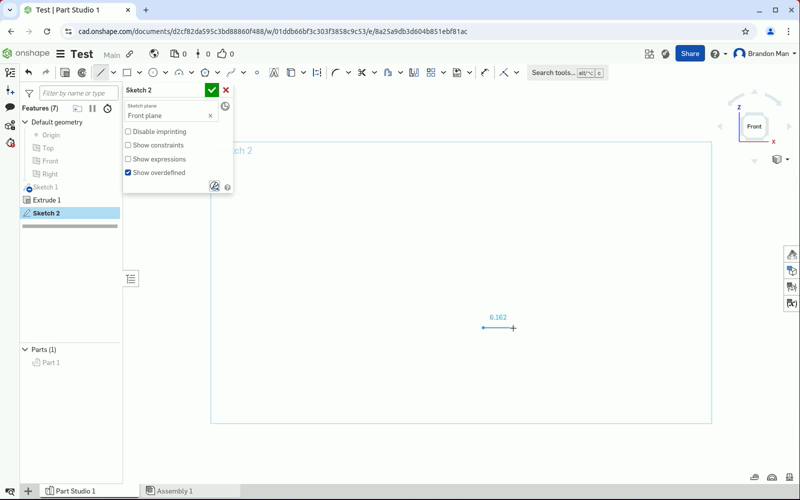
mouse_move(507, 327)
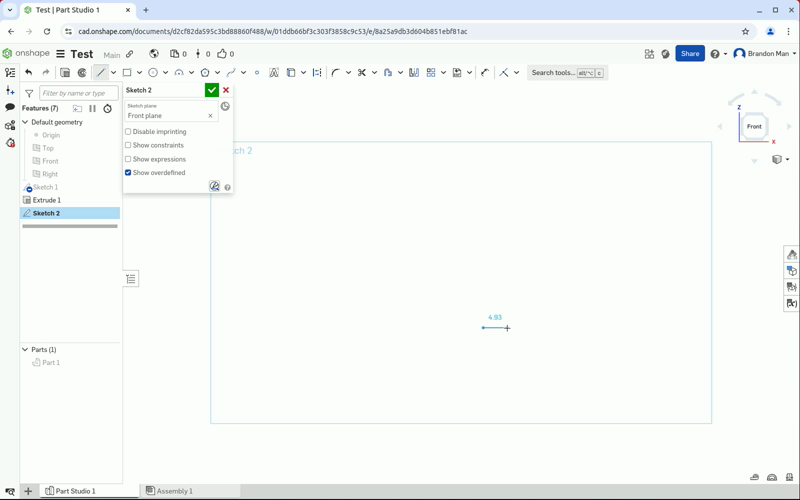
click(507, 327)
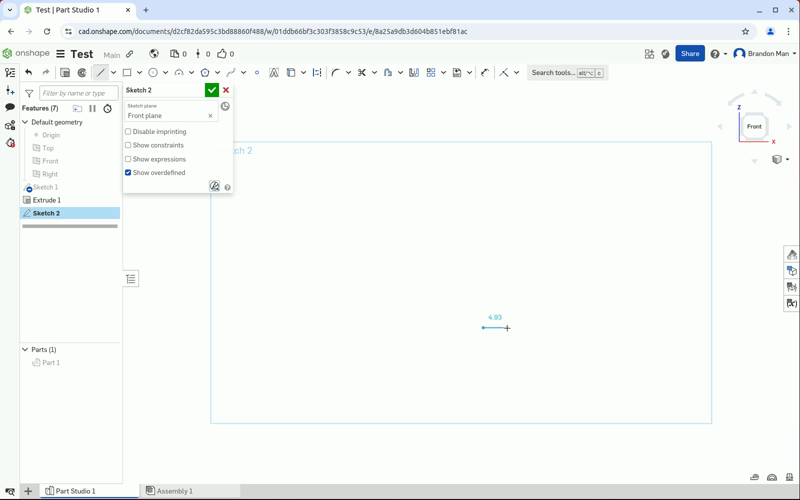
key_up(shift)
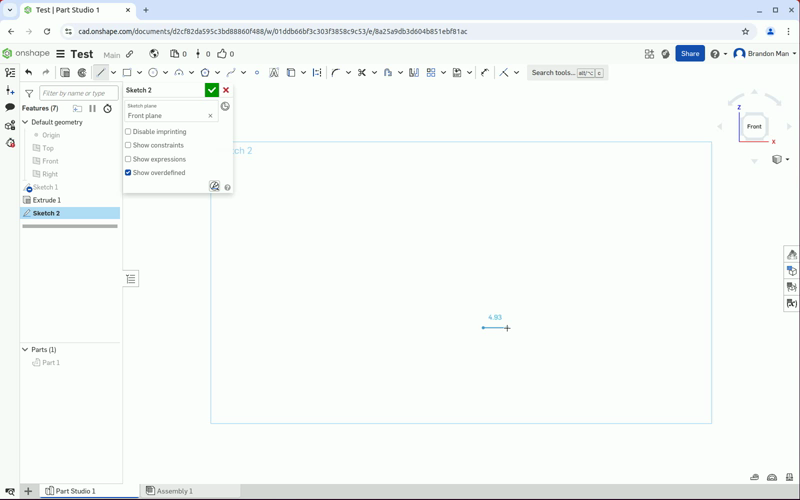
key_down(shift)
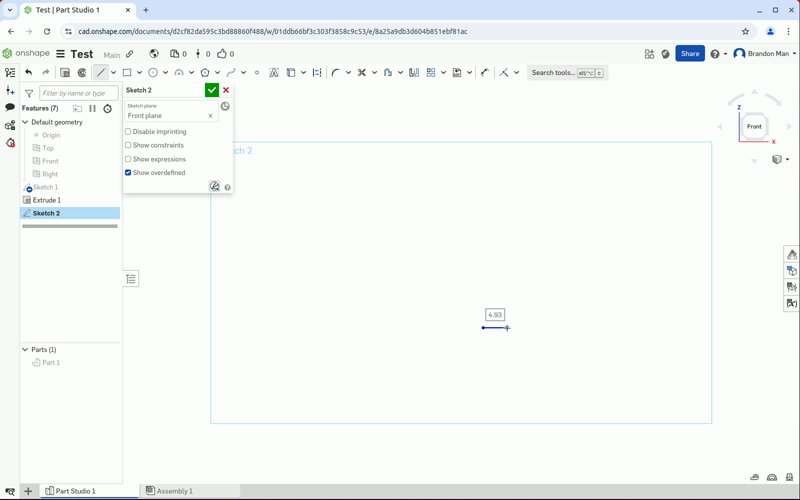
mouse_move(537, 327)
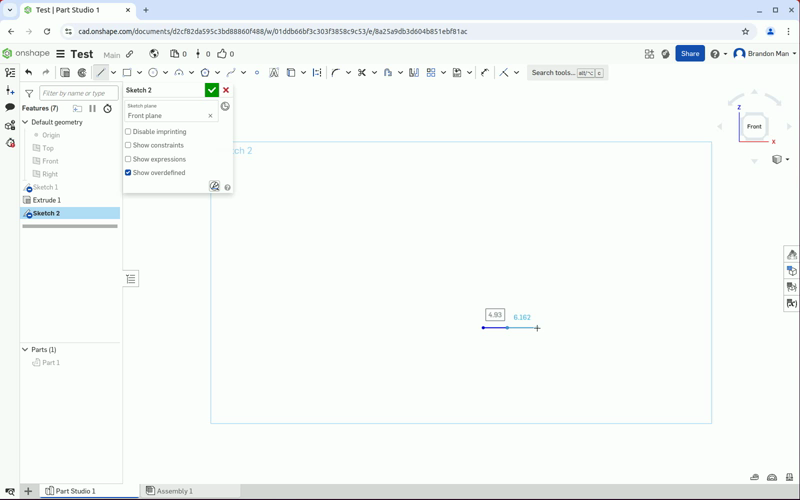
mouse_move(507, 303)
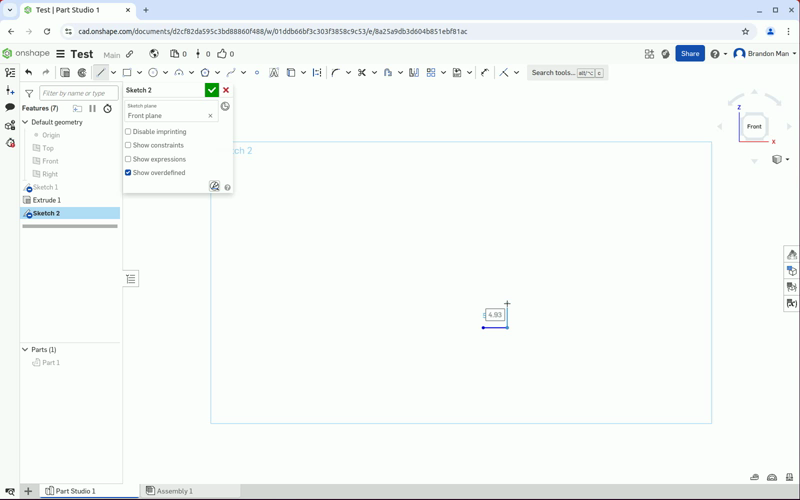
click(507, 303)
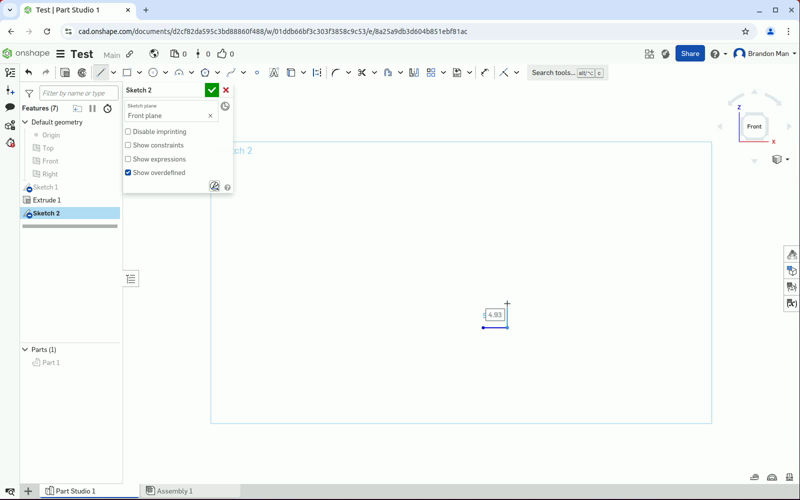
key_up(shift)
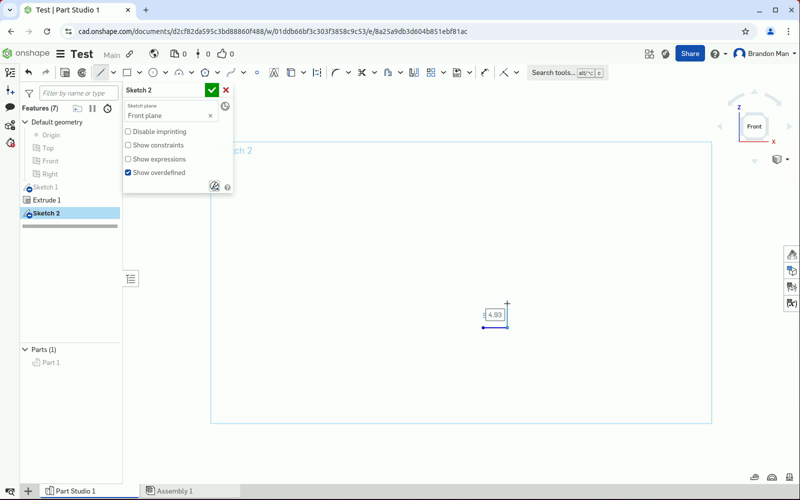
key_down(shift)
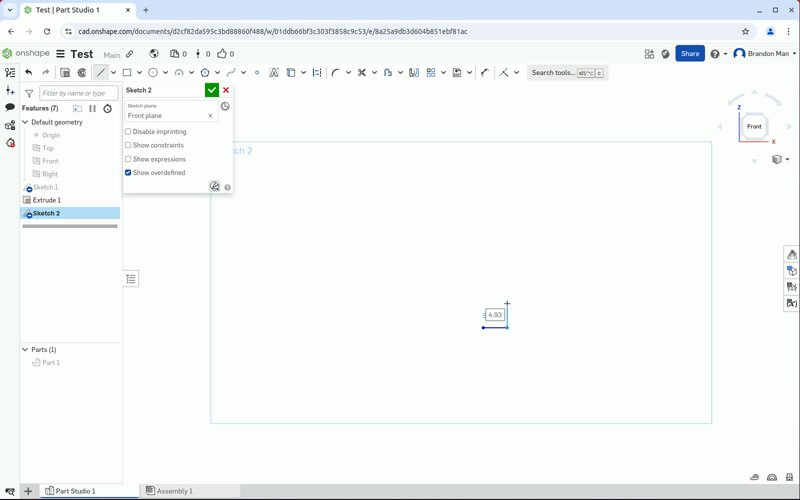
mouse_move(537, 303)
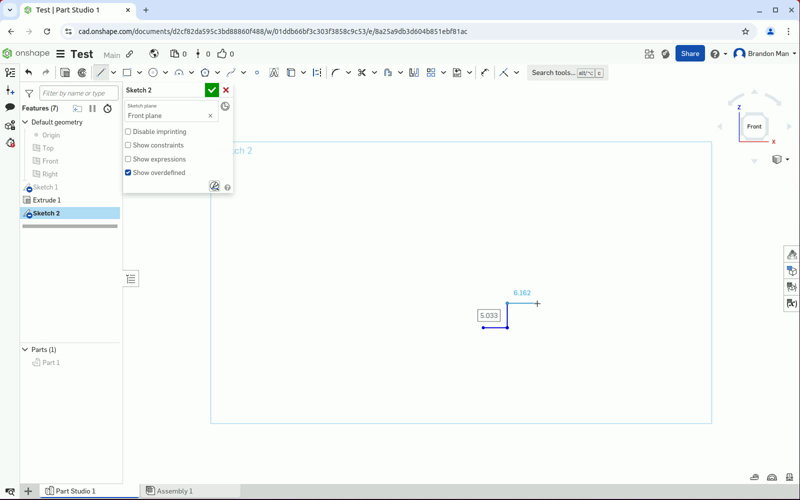
mouse_move(483, 303)
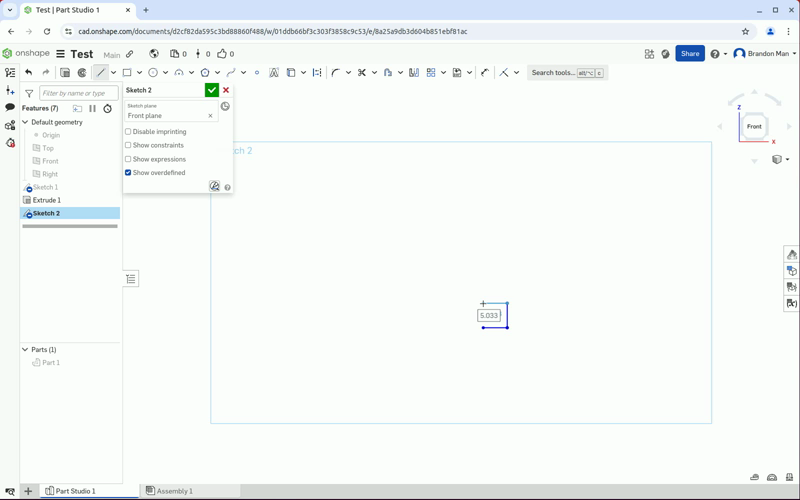
click(483, 303)
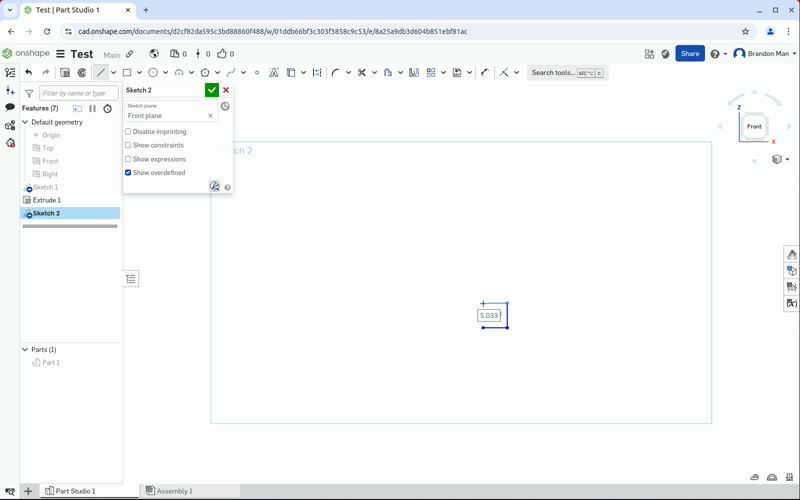
key_up(shift)
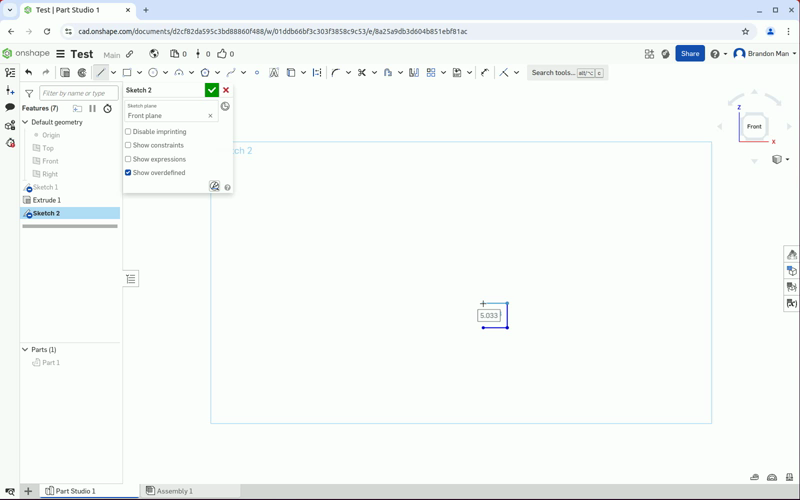
mouse_move(513, 303)
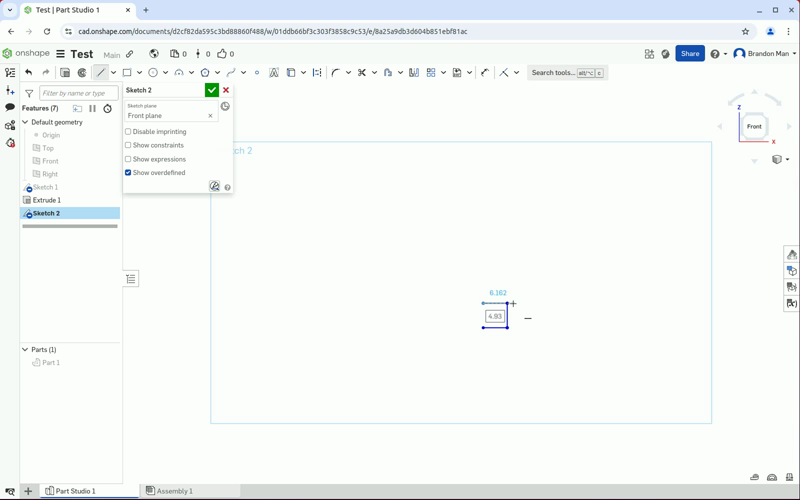
key_down(shift)
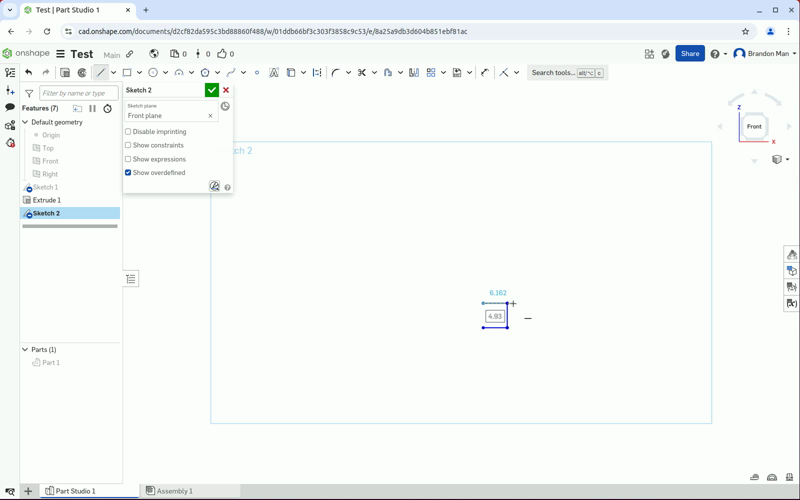
mouse_move(483, 327)
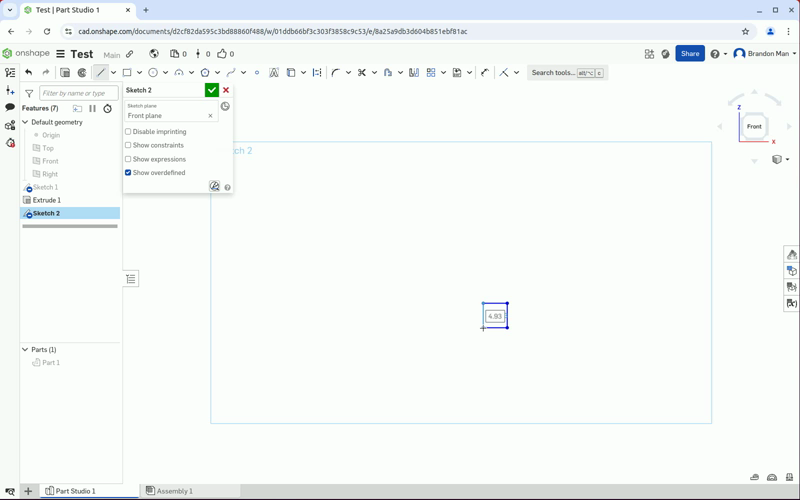
key_up(shift)
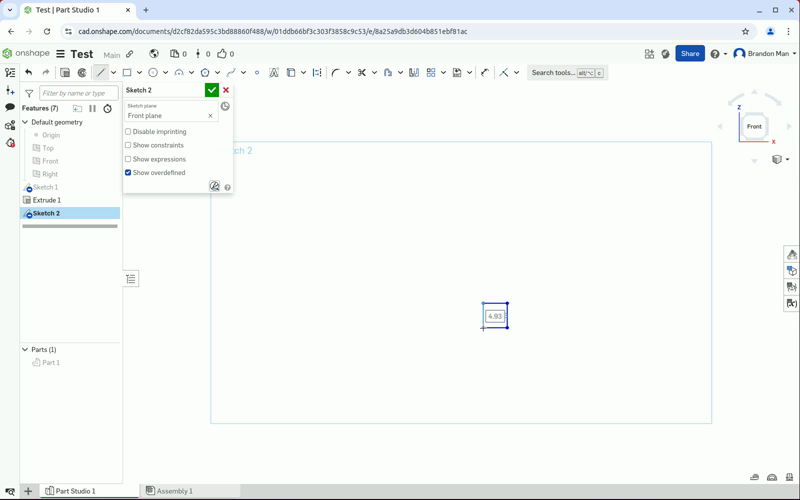
click(483, 327)
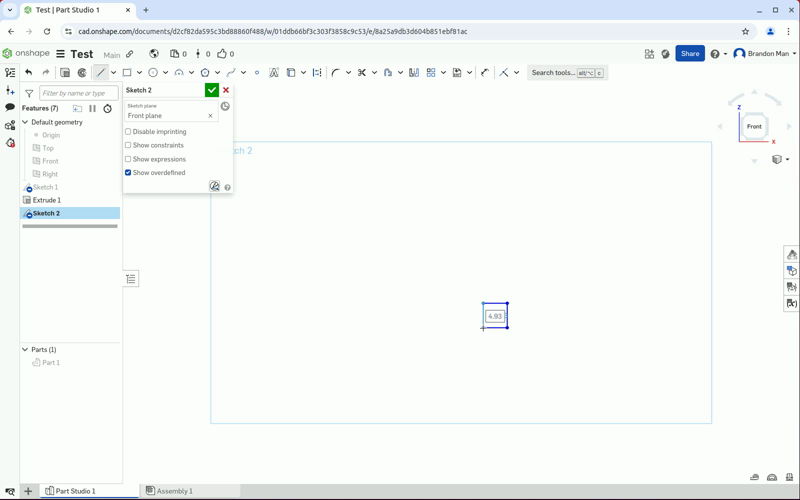
key(esc)
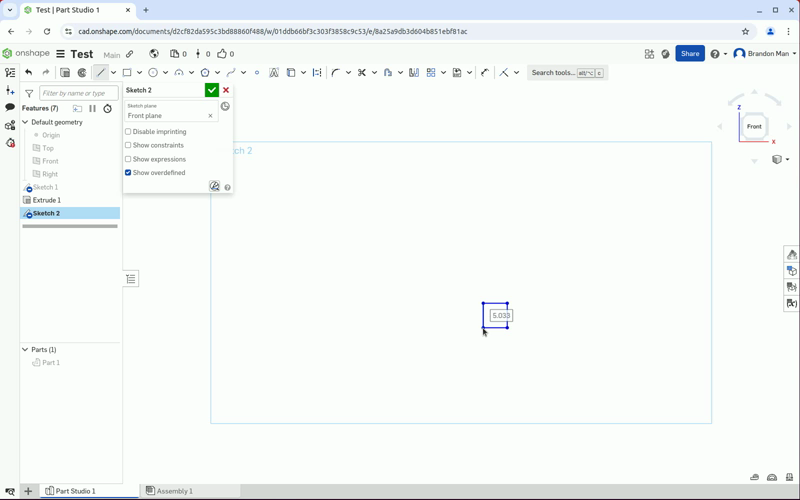
mouse_move(496, 324)
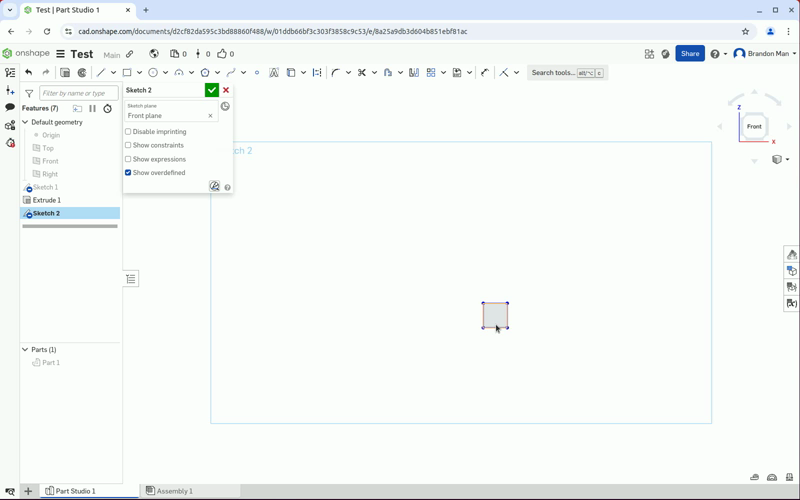
scroll(6)
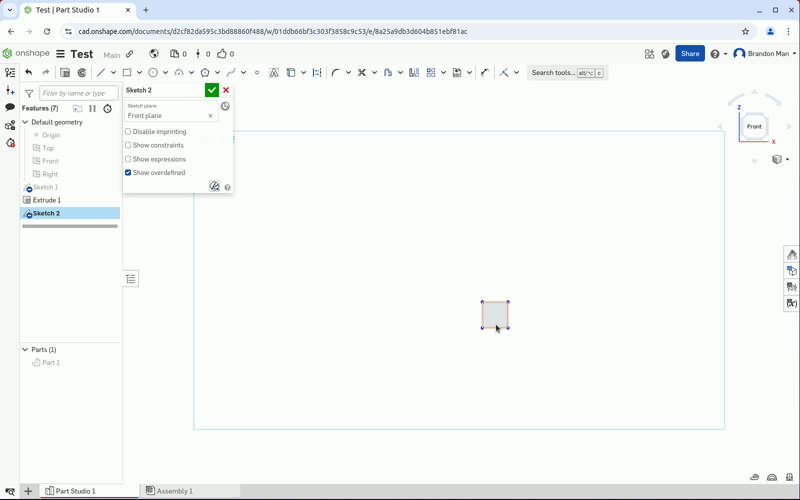
scroll(6)
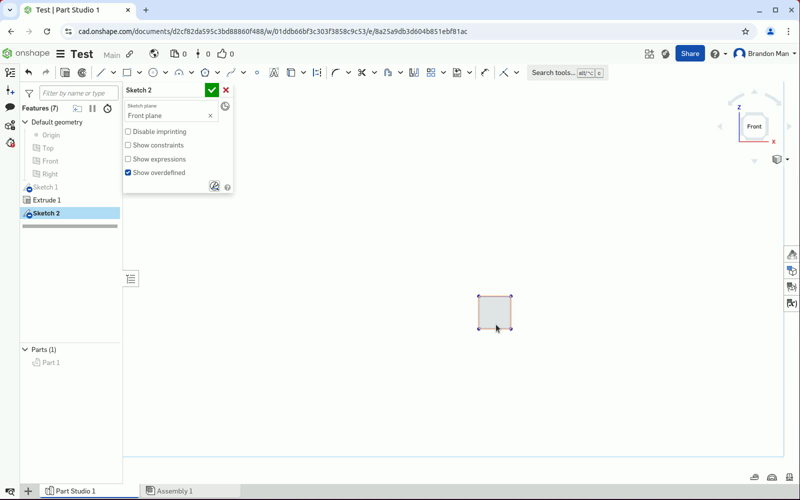
scroll(6)
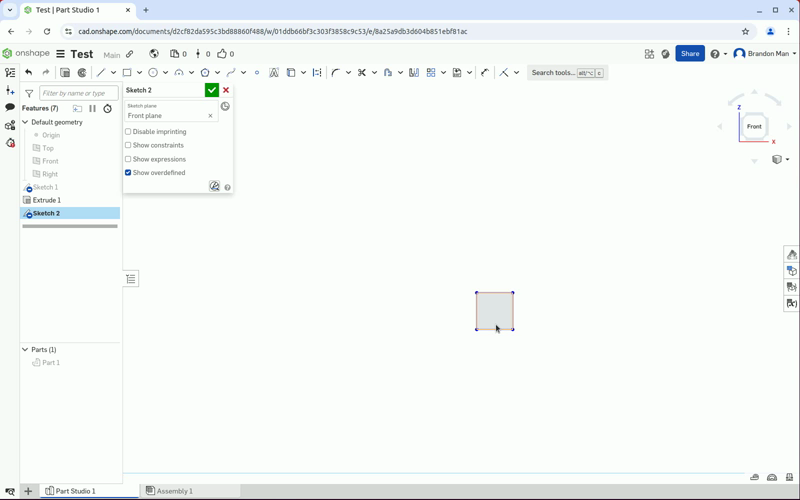
scroll(6)
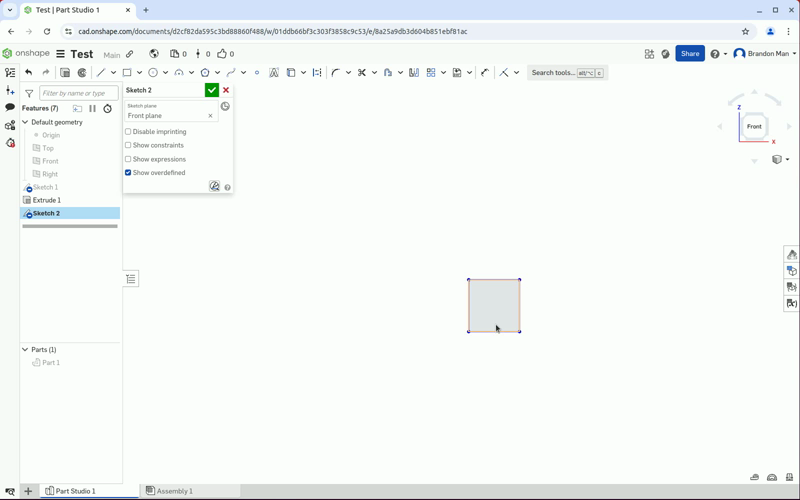
scroll(6)
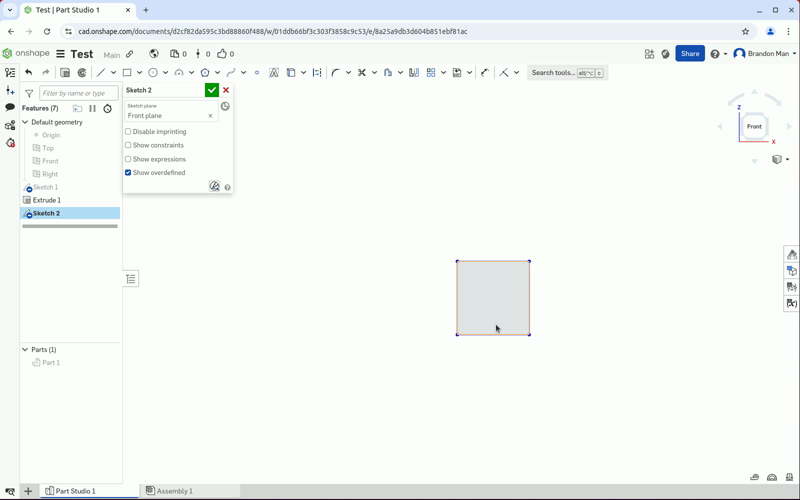
scroll(6)
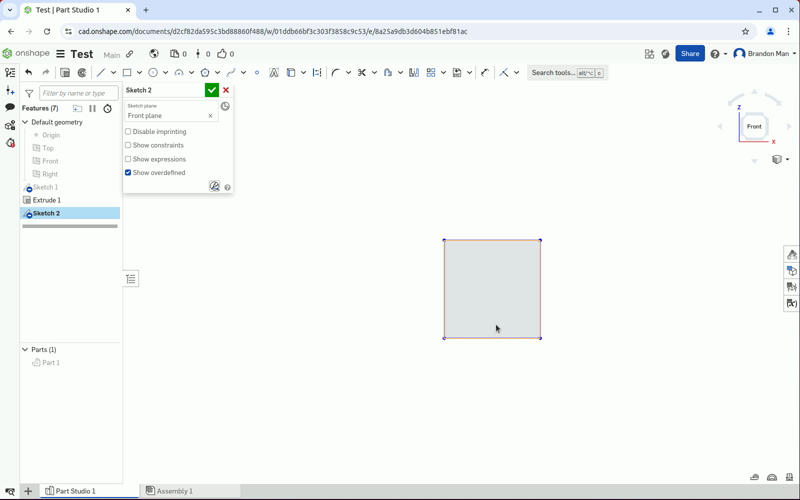
scroll(6)
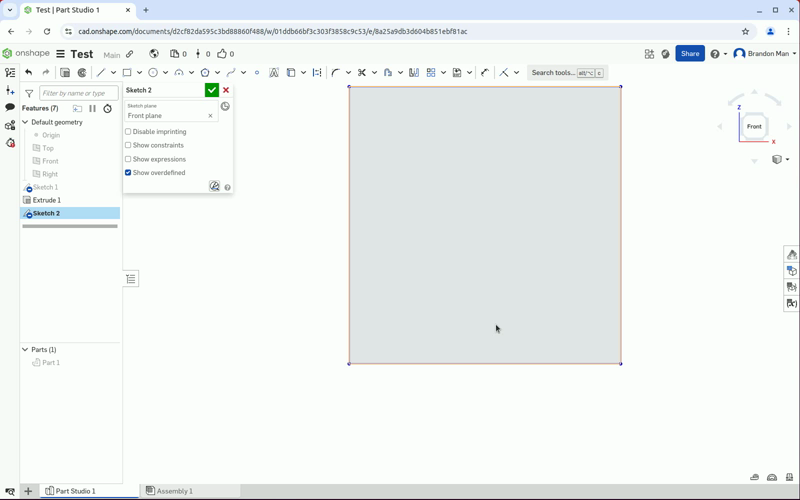
click(496, 324)
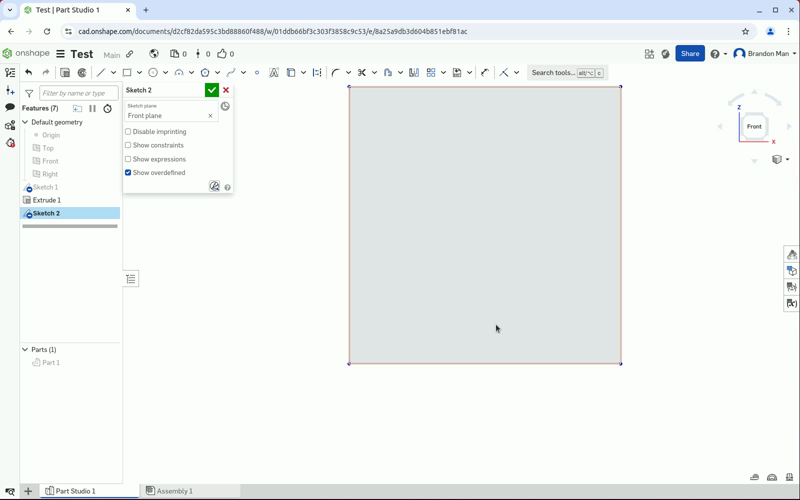
scroll(-6)
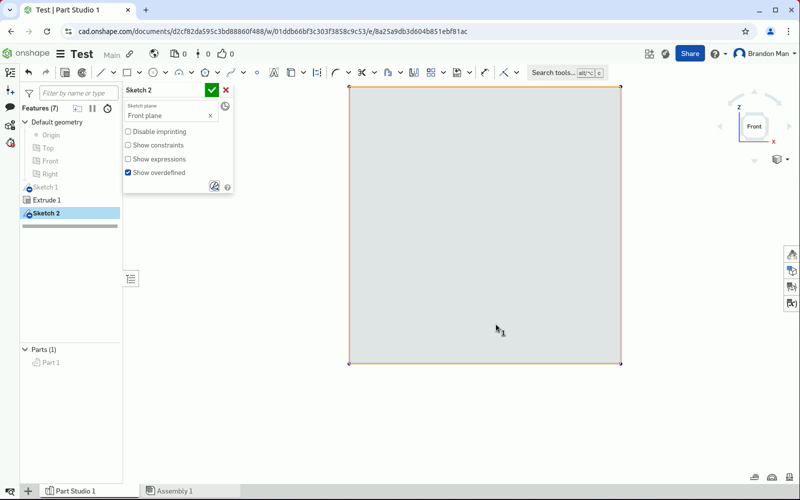
scroll(-6)
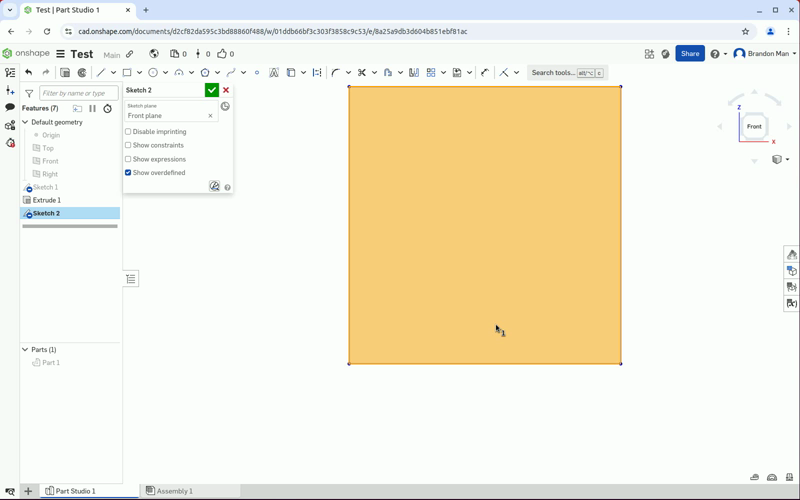
scroll(-6)
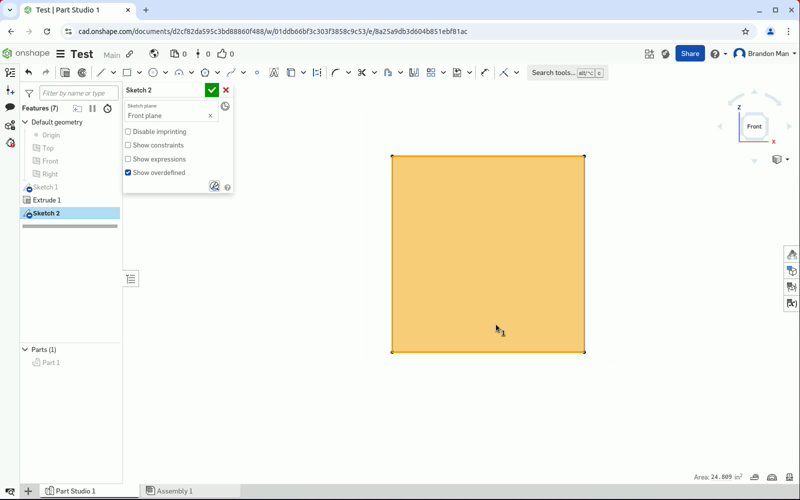
scroll(-6)
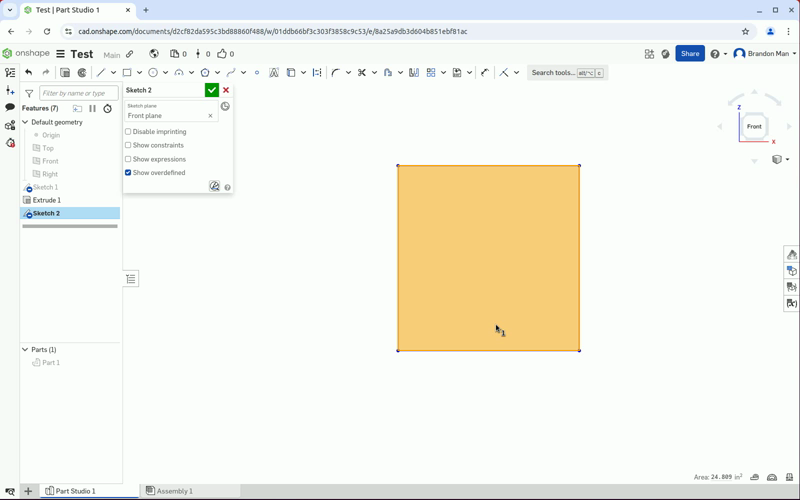
scroll(-6)
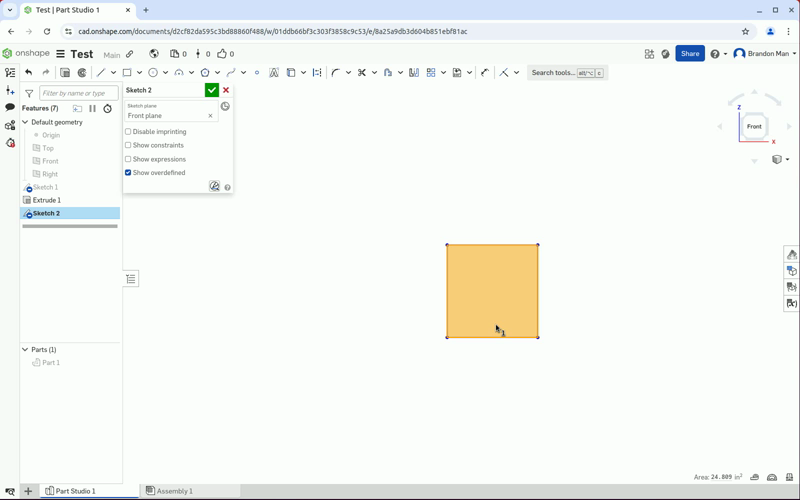
scroll(-6)
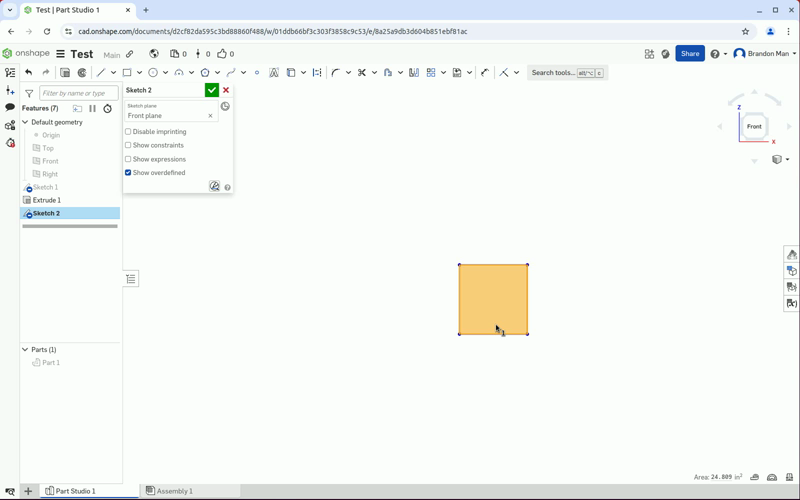
scroll(-6)
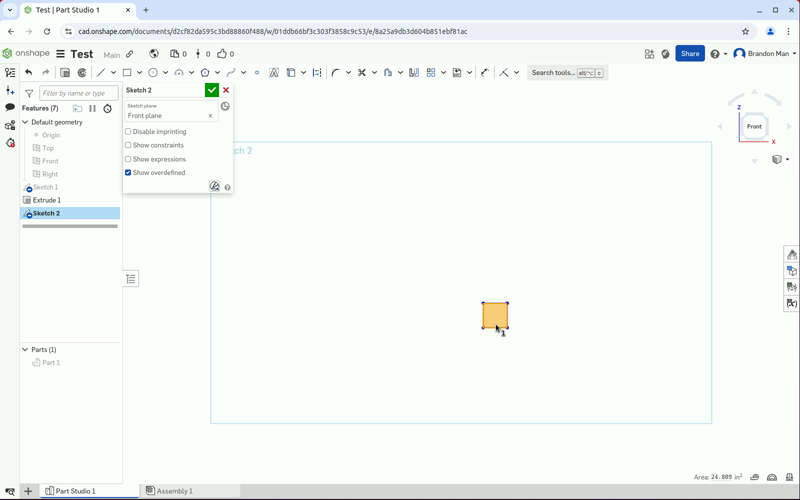
mouse_move(73, 352)
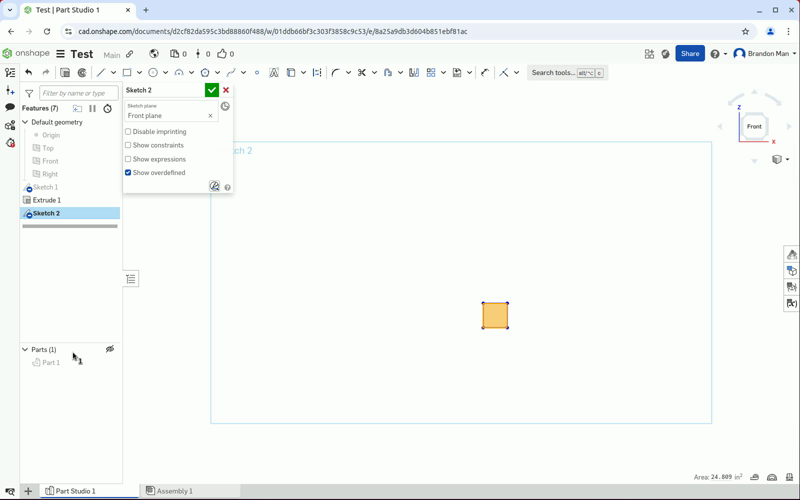
key(shift+y)
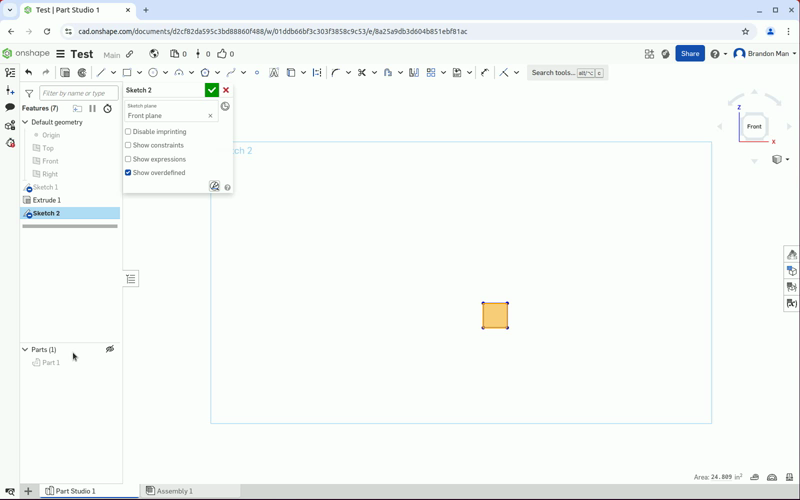
key(shift+e)
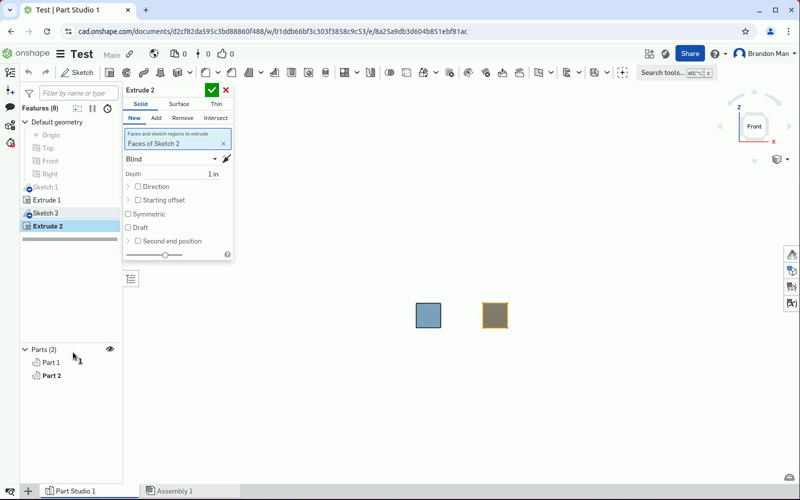
mouse_move(143, 106)
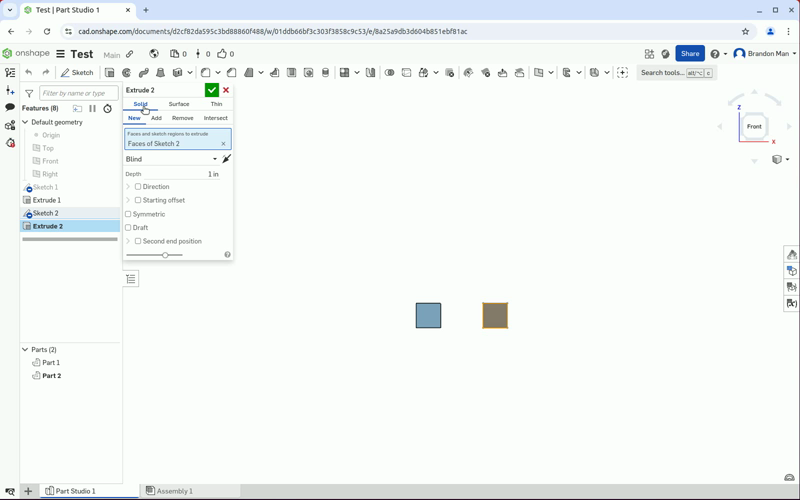
click(143, 106)
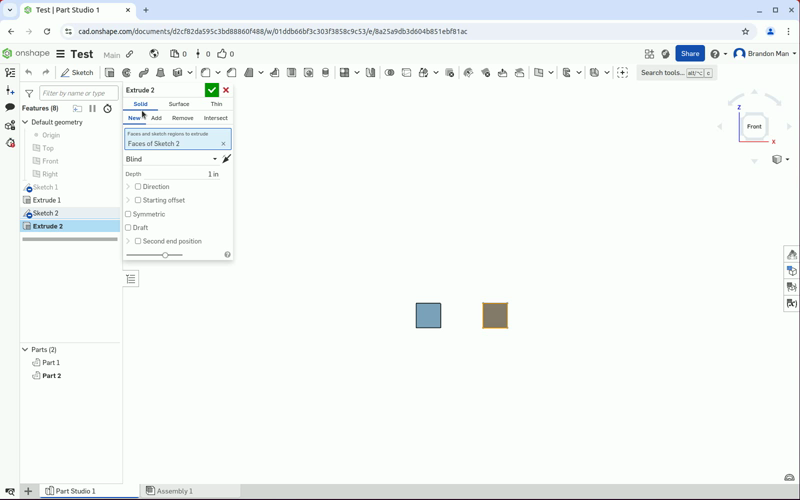
mouse_move(137, 120)
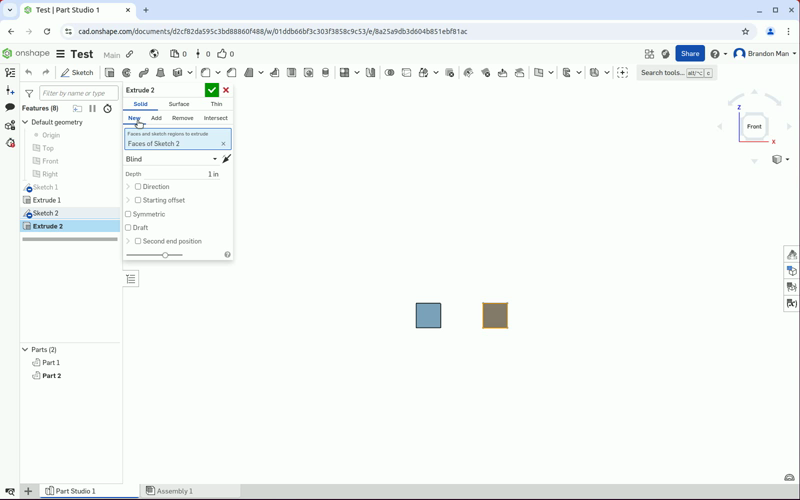
click(137, 120)
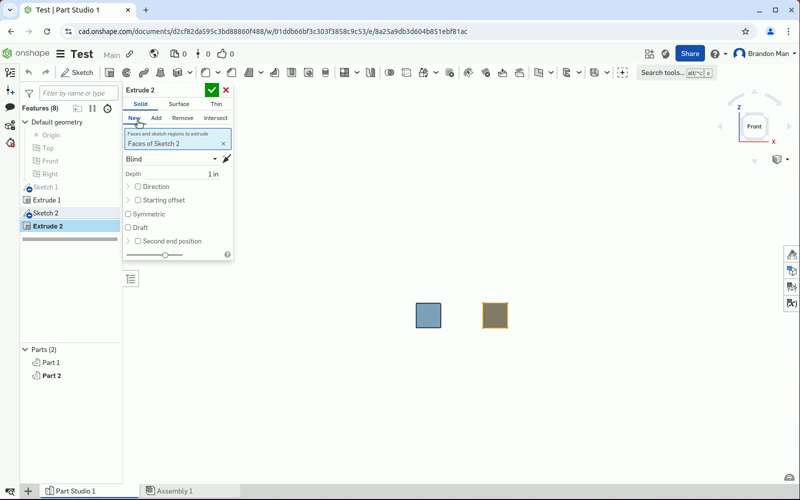
key(tab, 4)
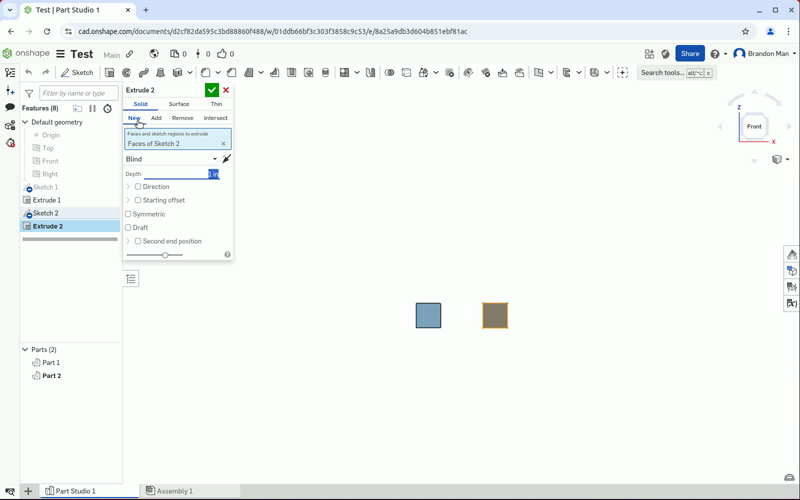
text(-23.108)
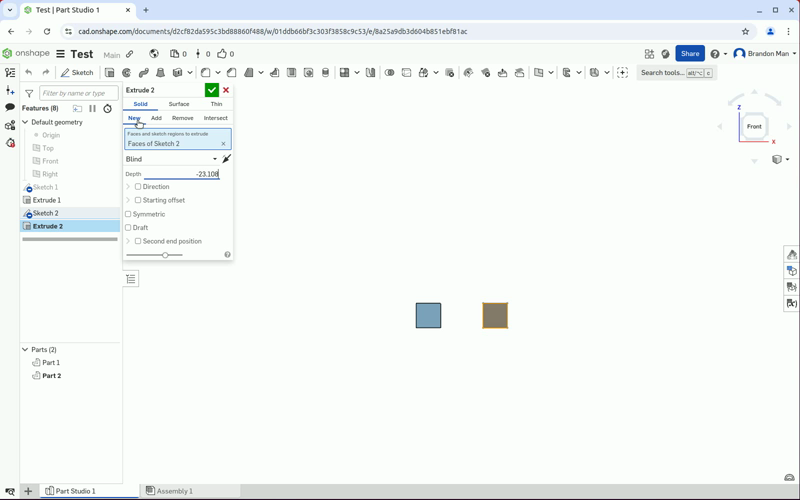
key(enter)
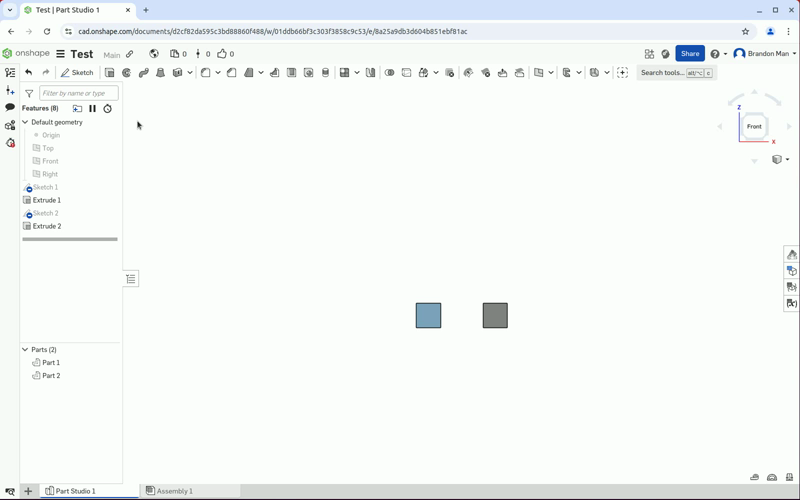
key(shift+h)
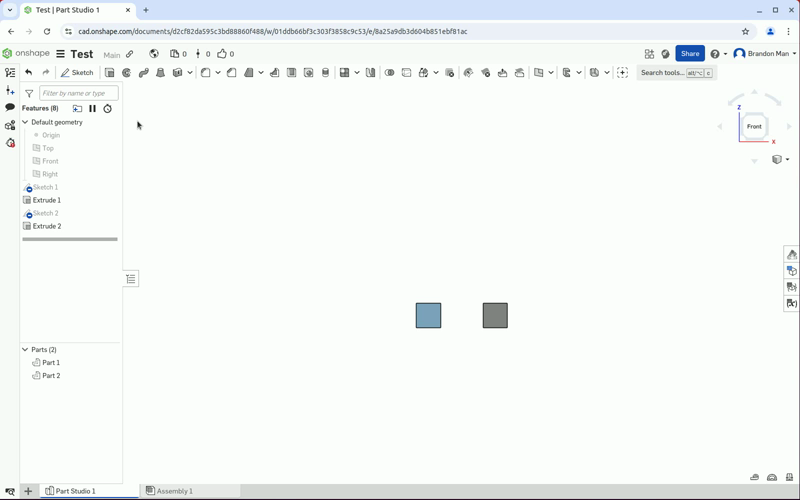
key(shift+h)
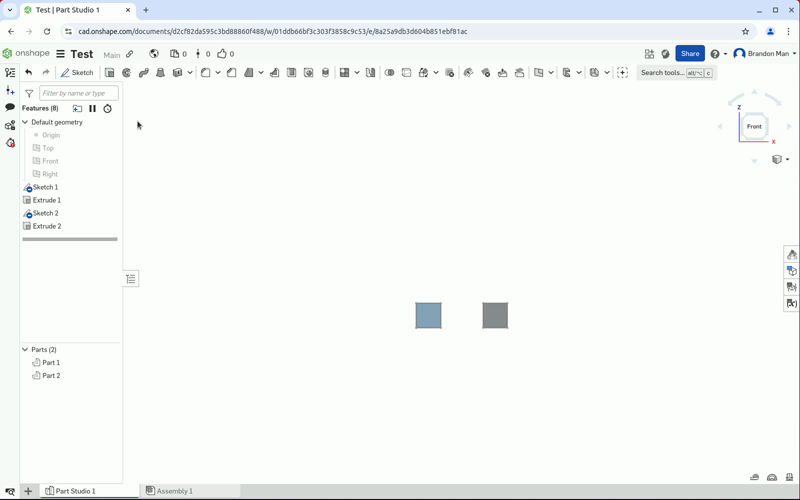
key(shift+7)
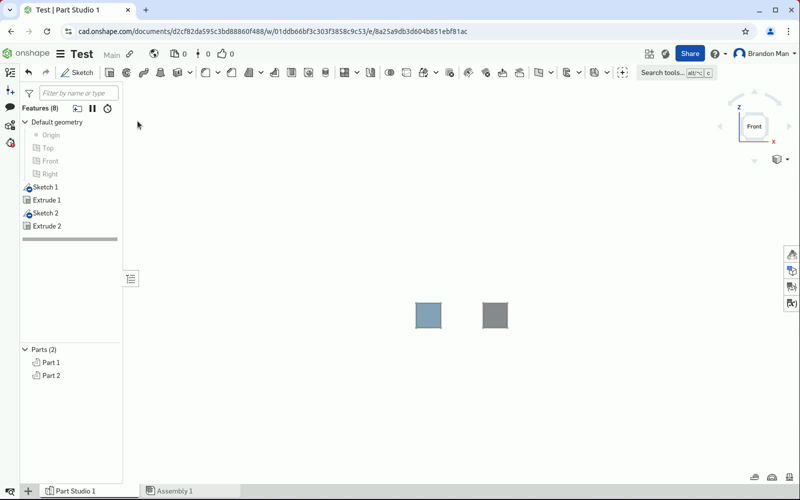
key(left, 2)
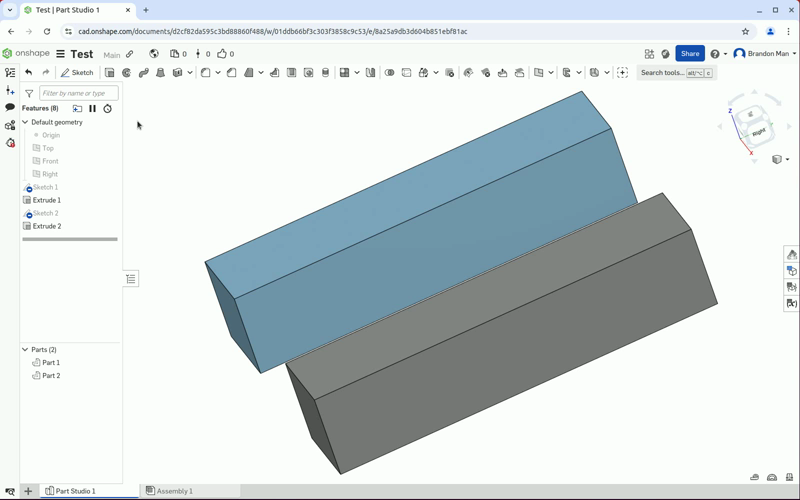
key(down, 2)
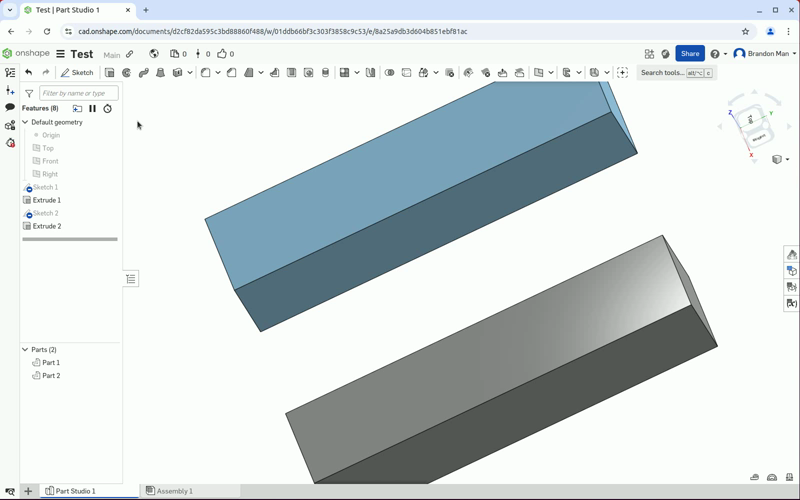
key(up, 2)
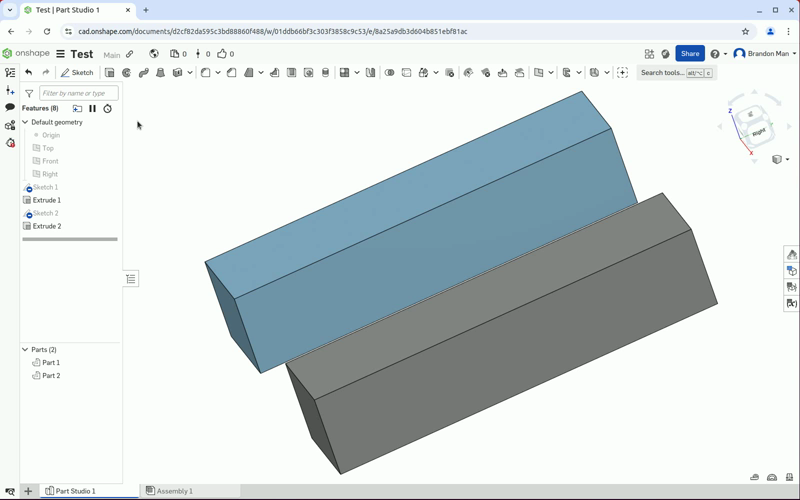
key(right, 2)
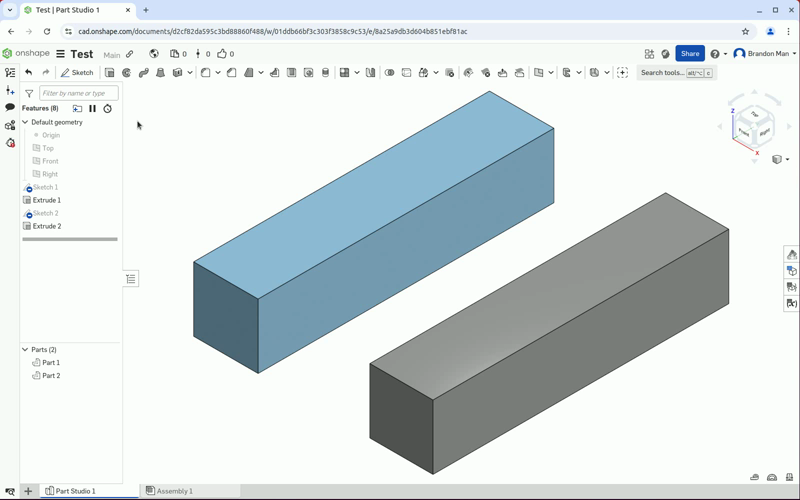
mouse_move(73, 189)
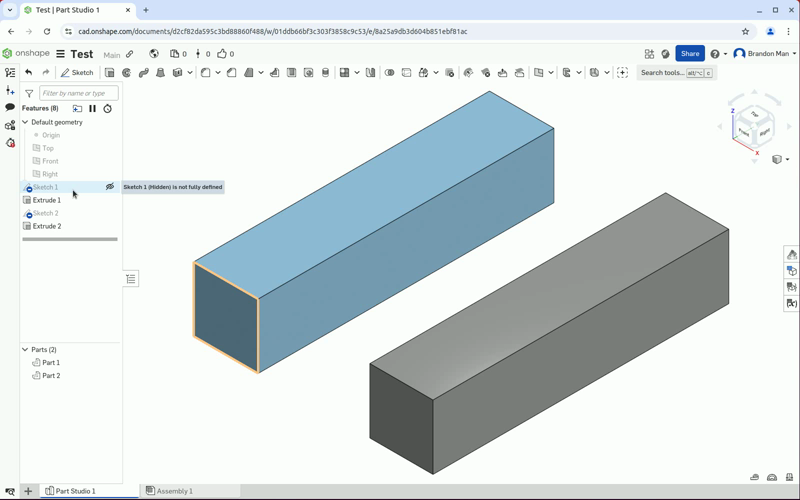
click(73, 189)